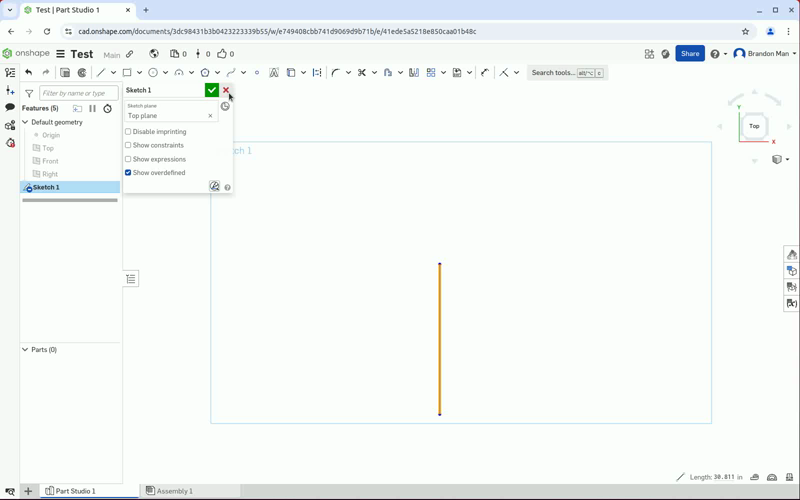
key(shift+h)
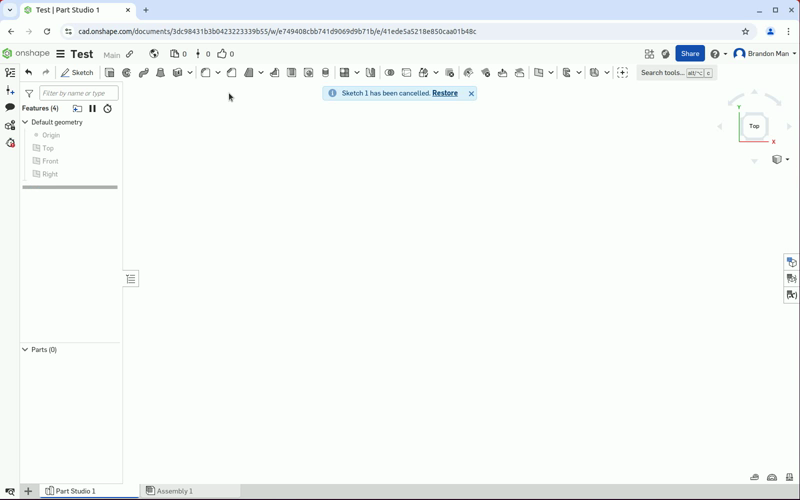
mouse_move(73, 352)
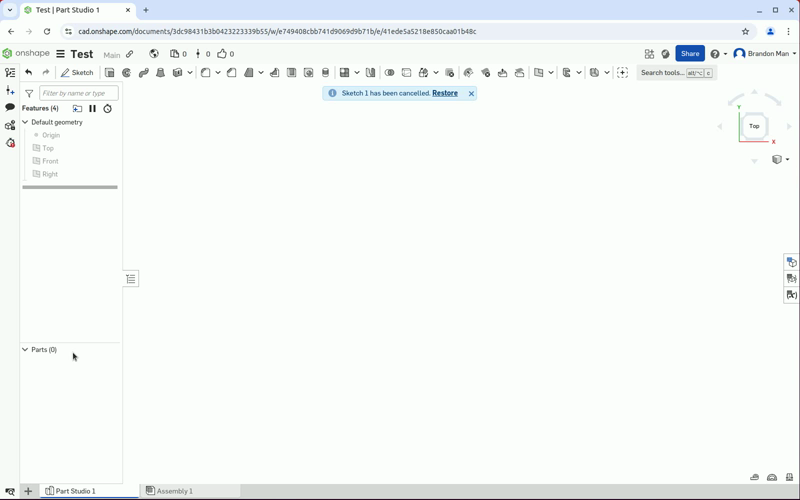
key(y)
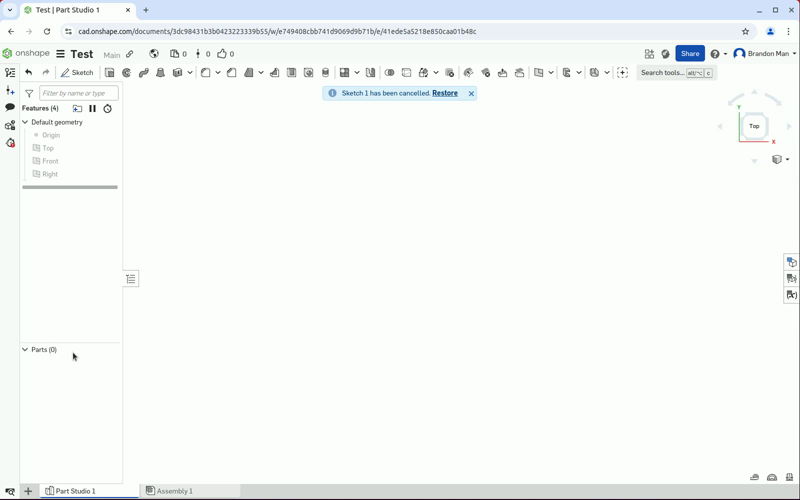
key(shift+p)
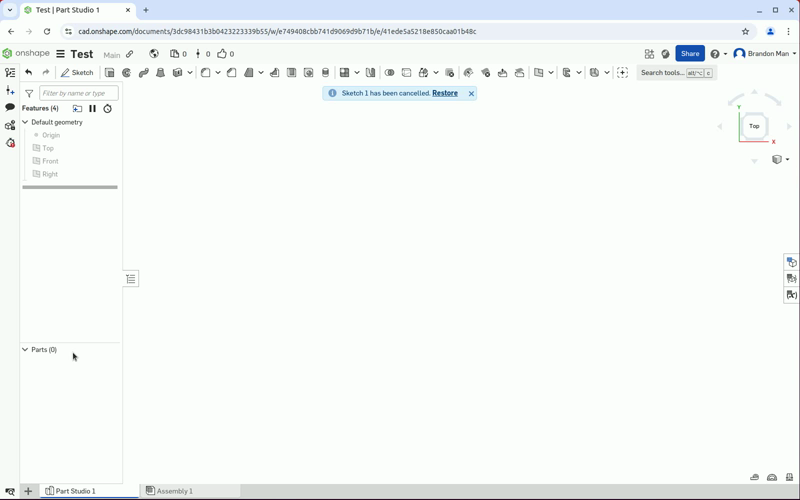
key(space)
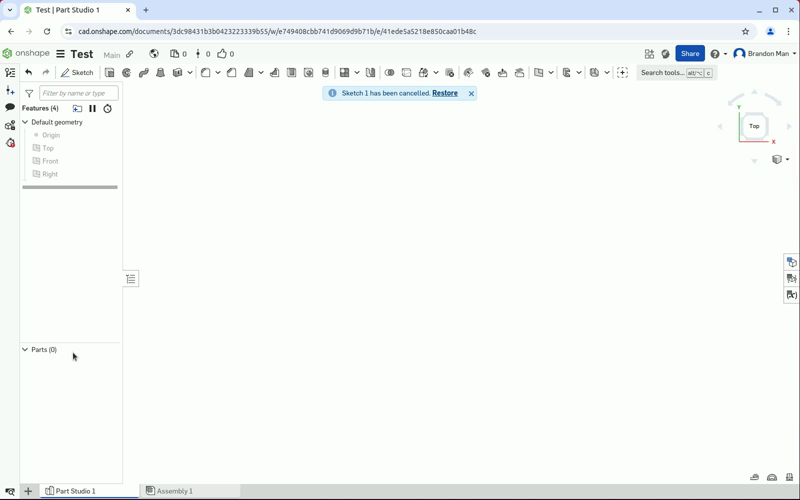
key_down(shift)
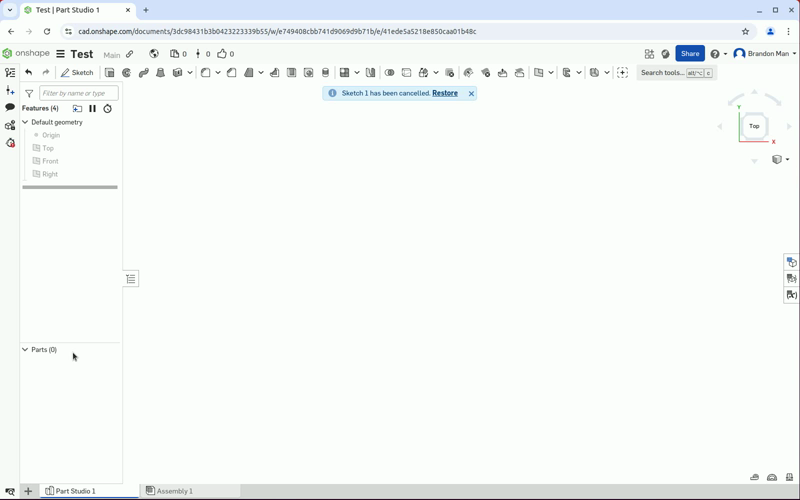
key(up)
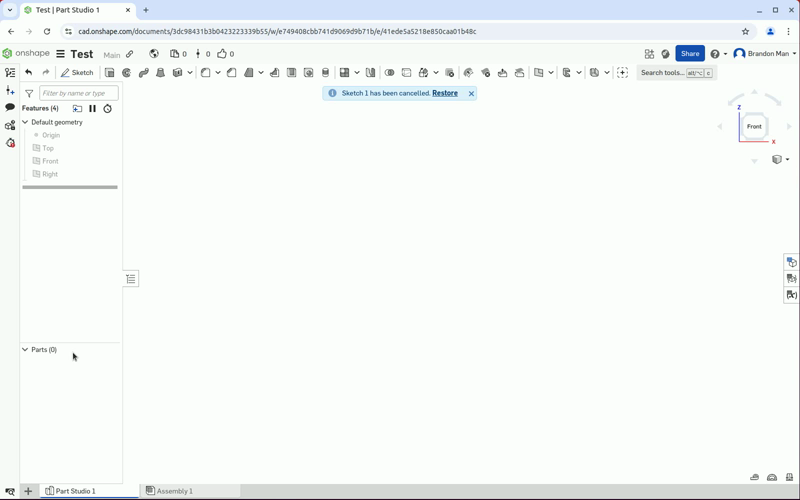
key_up(shift)
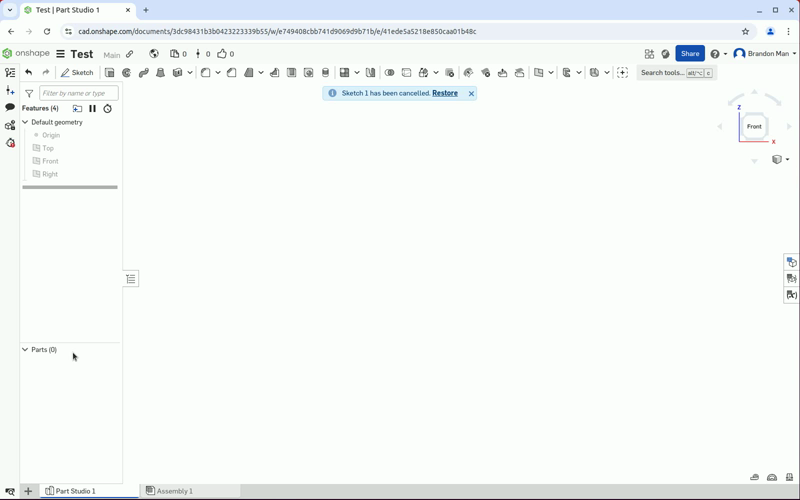
mouse_move(73, 352)
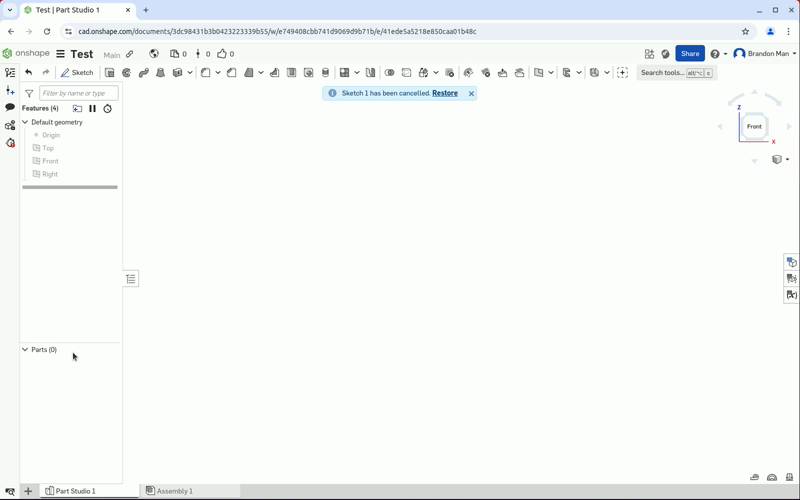
key(shift+y)
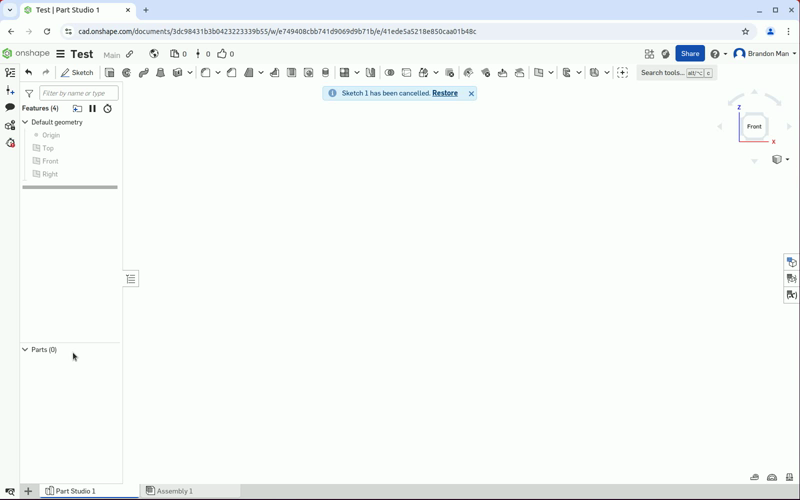
key(shift+s)
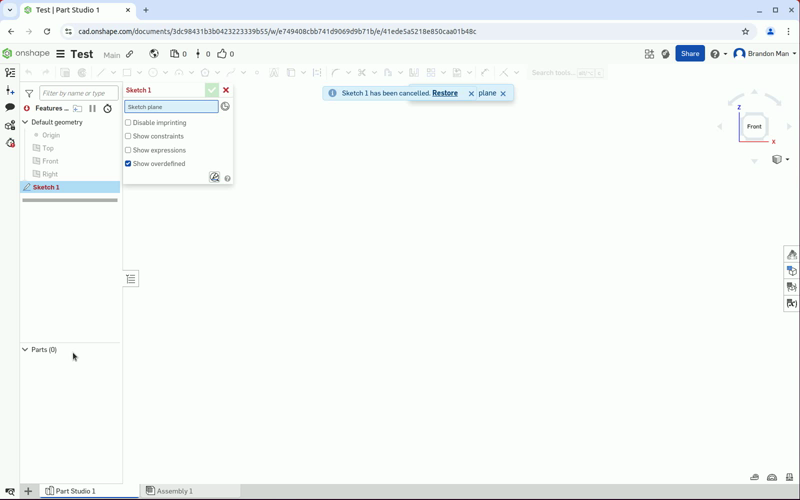
mouse_move(73, 163)
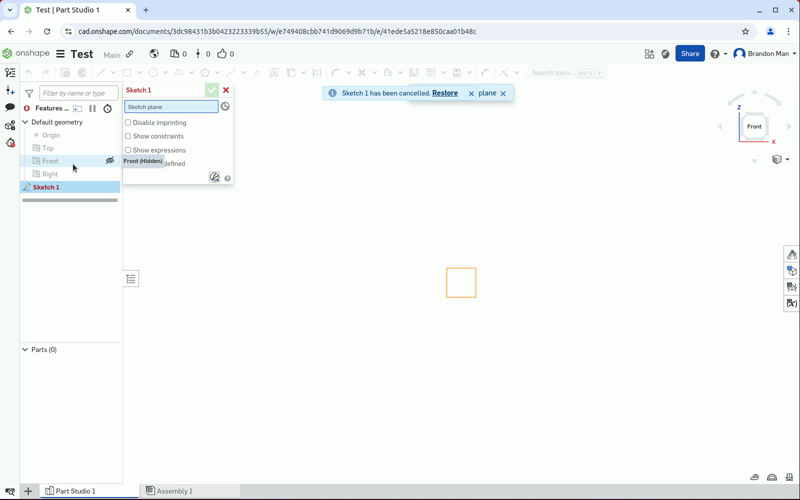
click(73, 163)
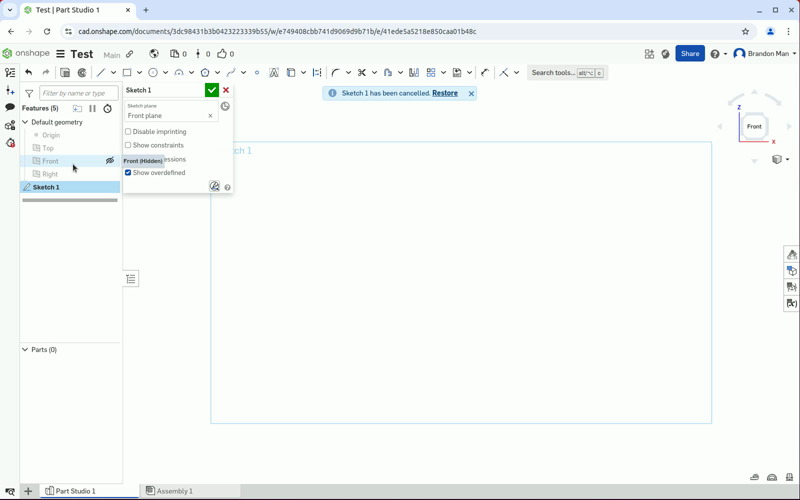
mouse_move(73, 352)
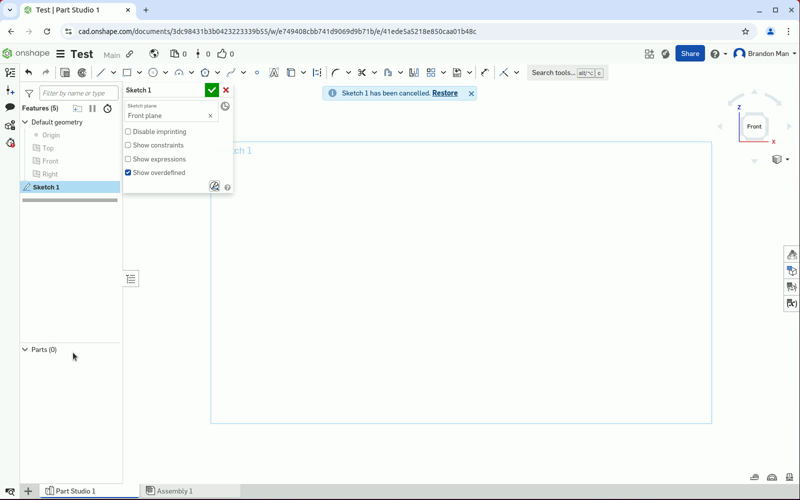
key(y)
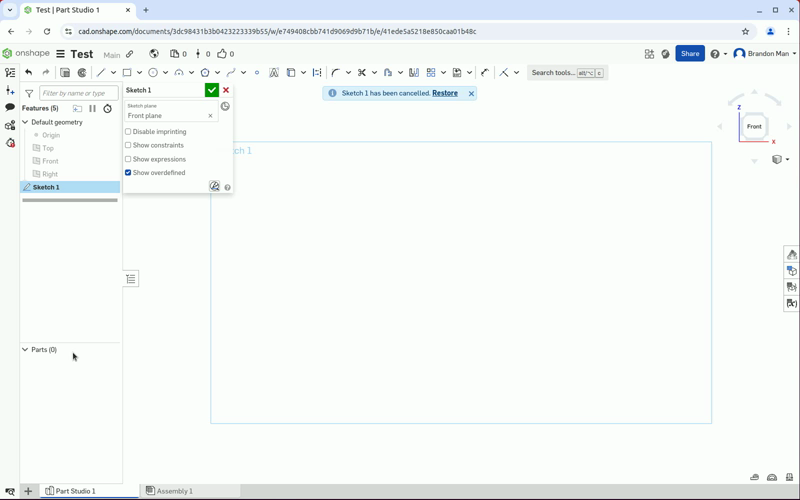
key(l)
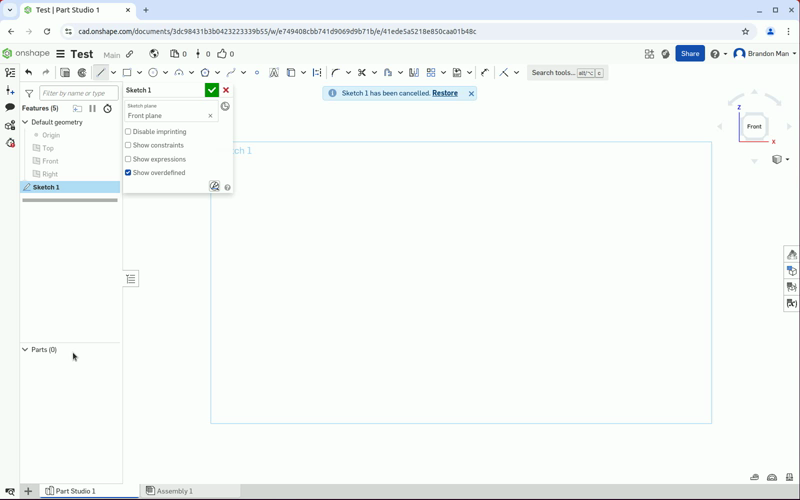
key_down(shift)
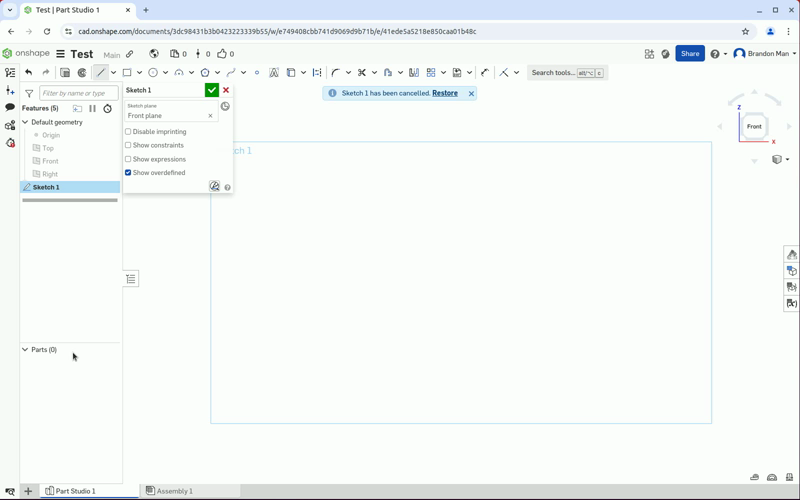
mouse_move(398, 316)
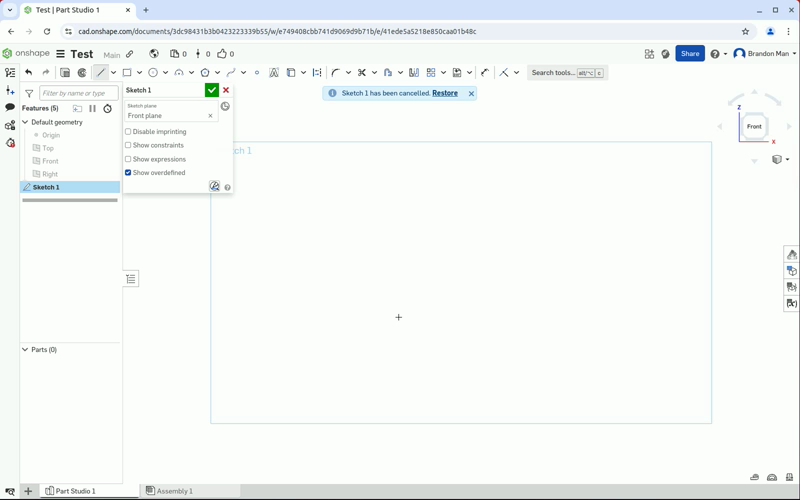
click(398, 316)
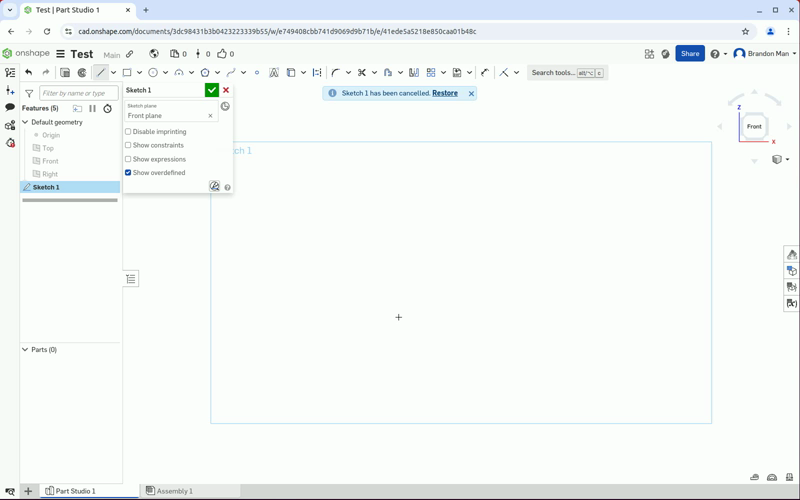
key_up(shift)
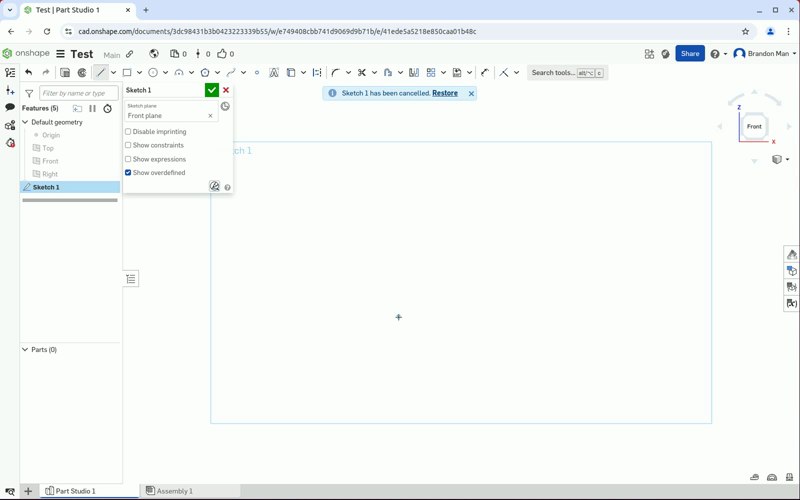
key_down(shift)
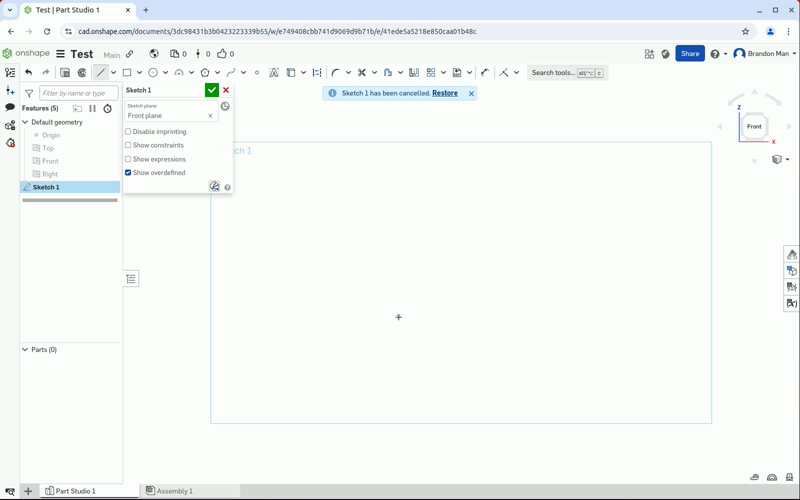
mouse_move(522, 317)
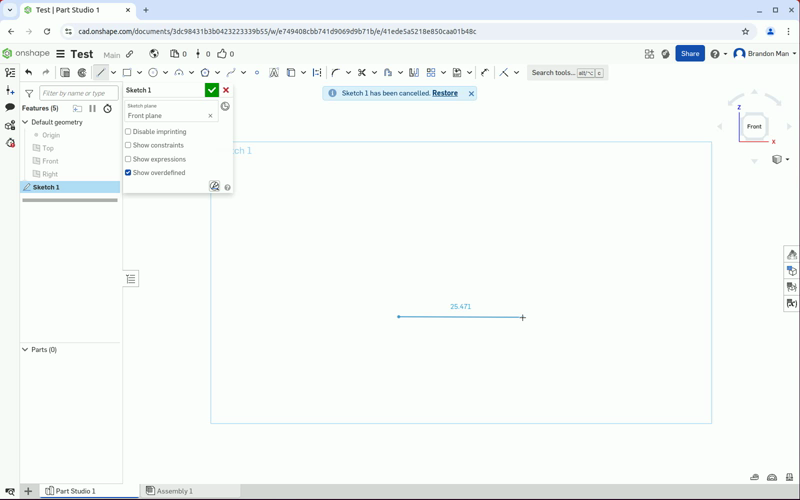
click(522, 317)
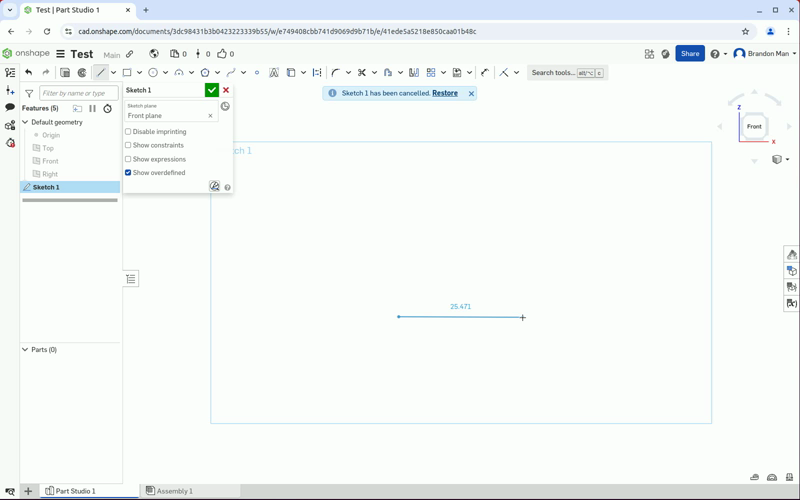
key_up(shift)
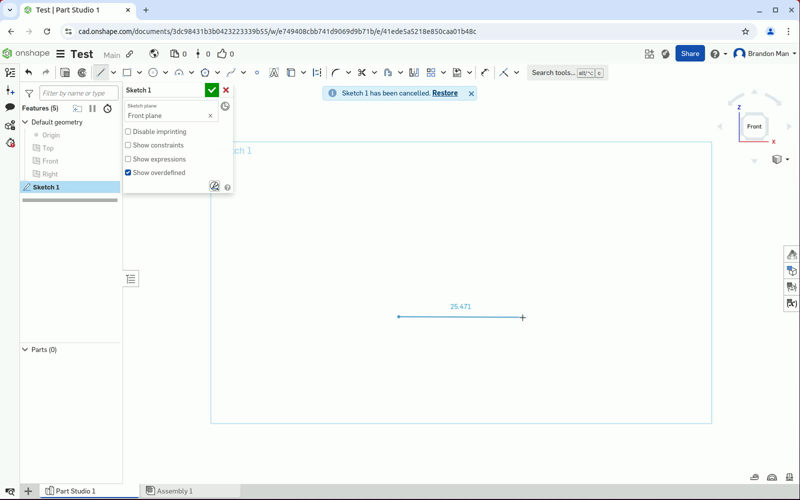
key_down(shift)
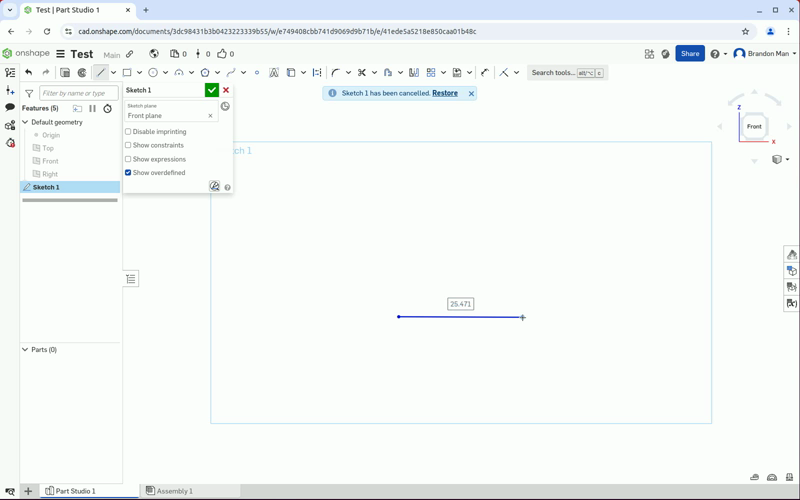
mouse_move(522, 249)
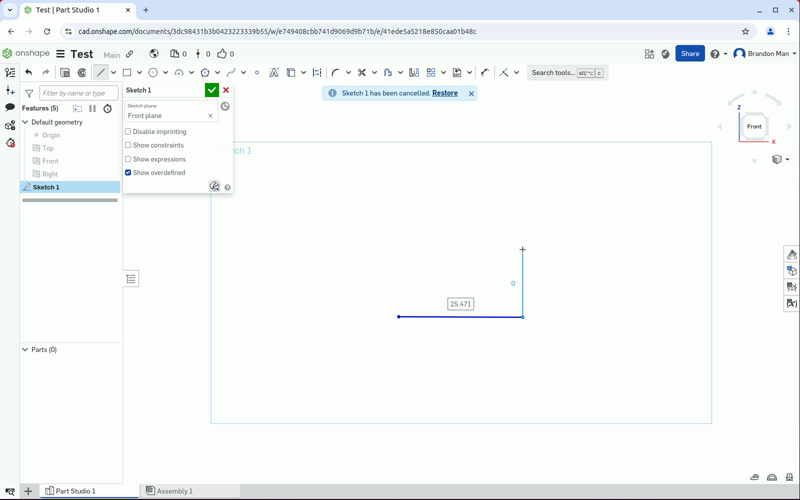
click(522, 249)
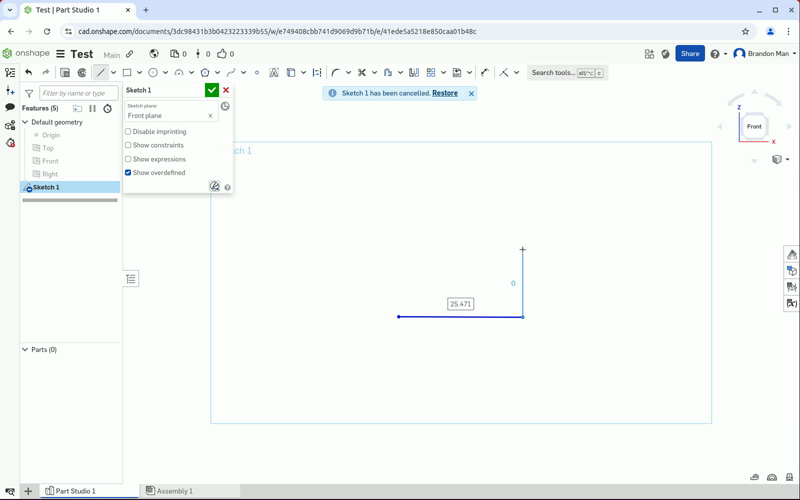
key_up(shift)
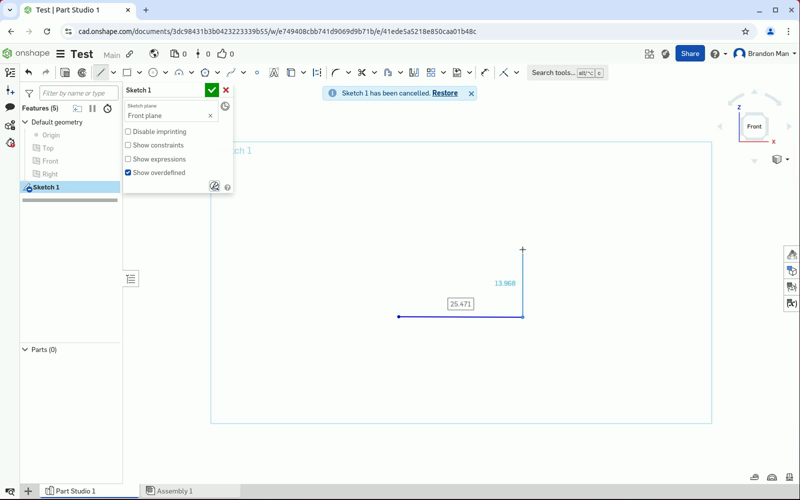
key_down(shift)
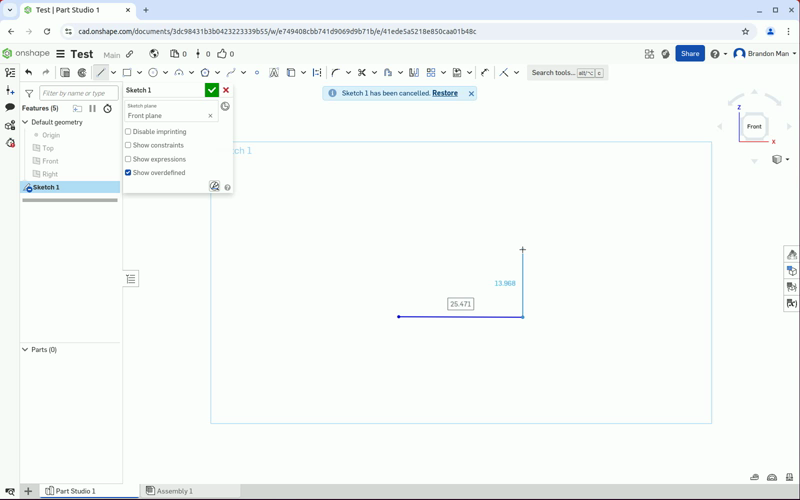
mouse_move(398, 249)
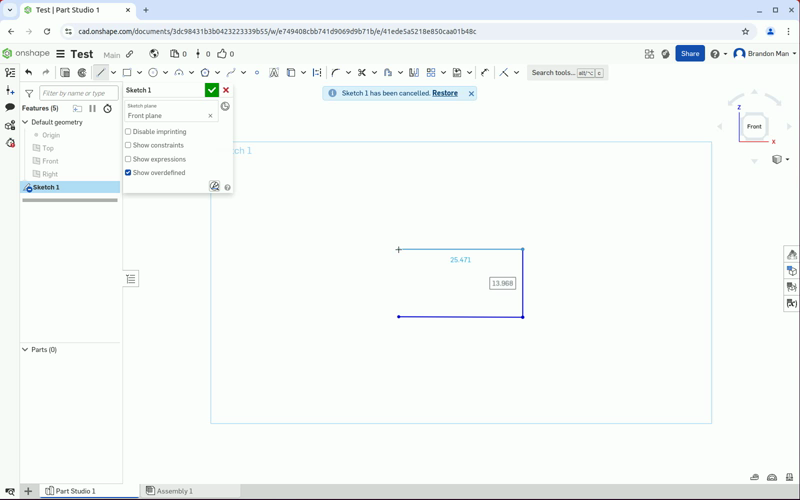
click(398, 249)
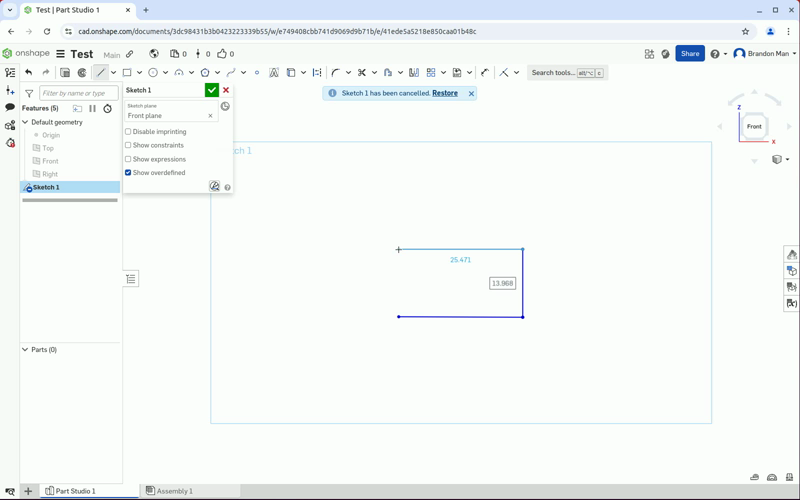
key_up(shift)
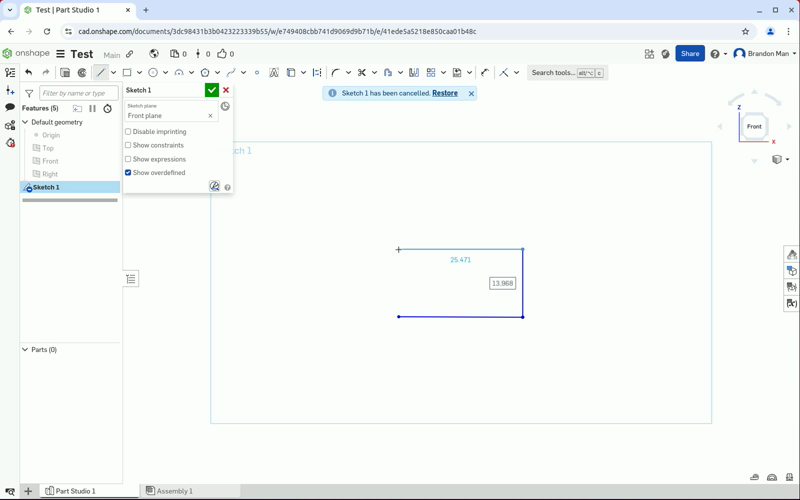
key_down(shift)
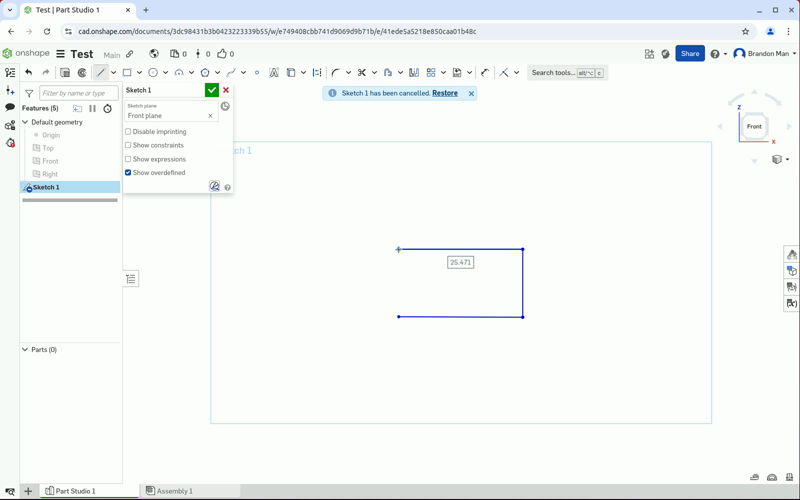
mouse_move(398, 316)
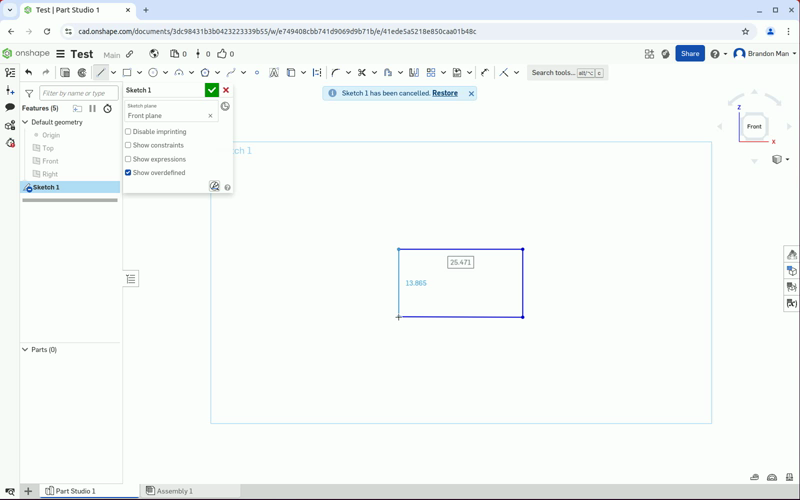
key_up(shift)
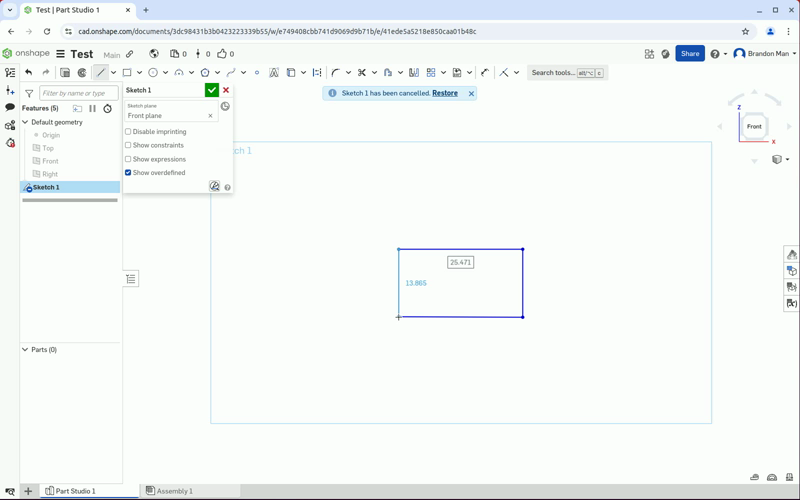
click(398, 316)
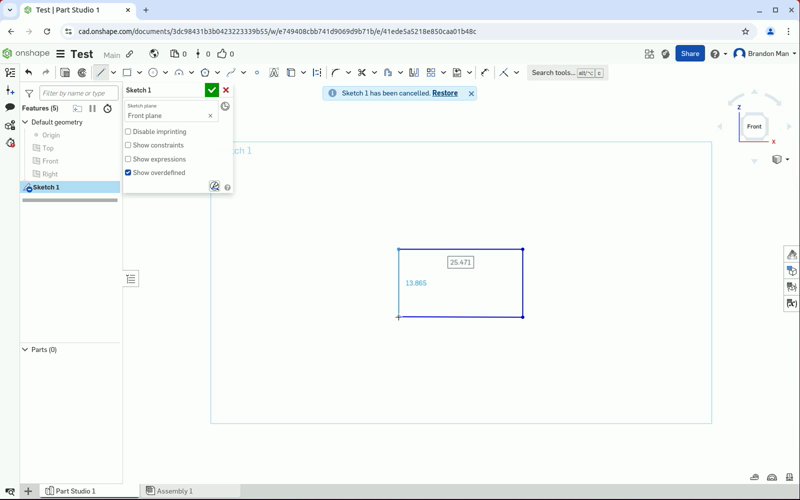
key(esc)
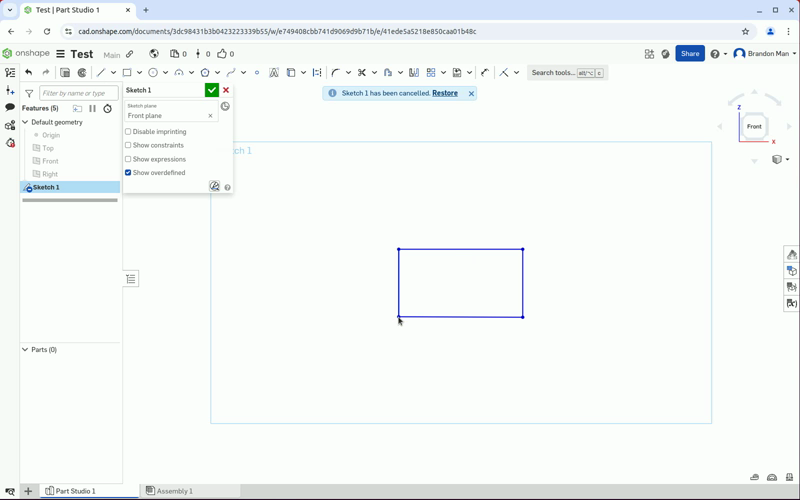
mouse_move(443, 310)
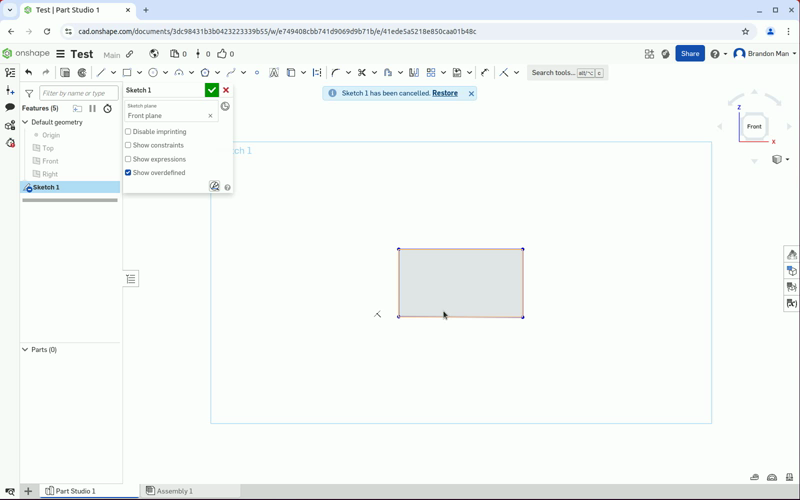
click(443, 310)
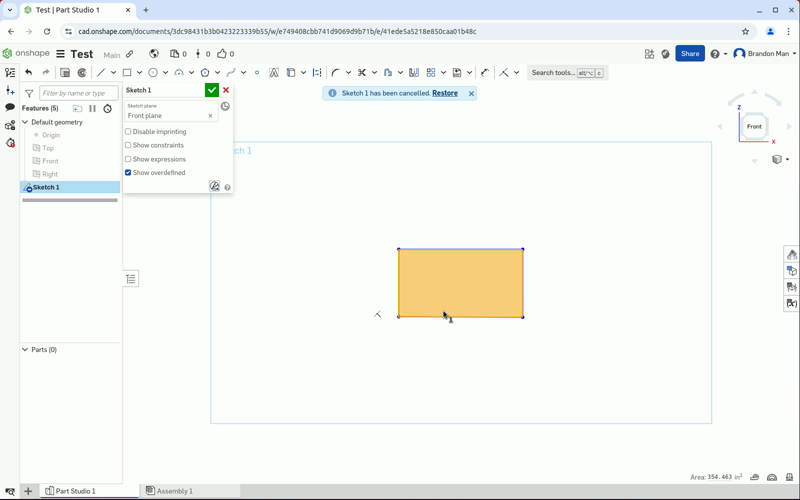
mouse_move(73, 352)
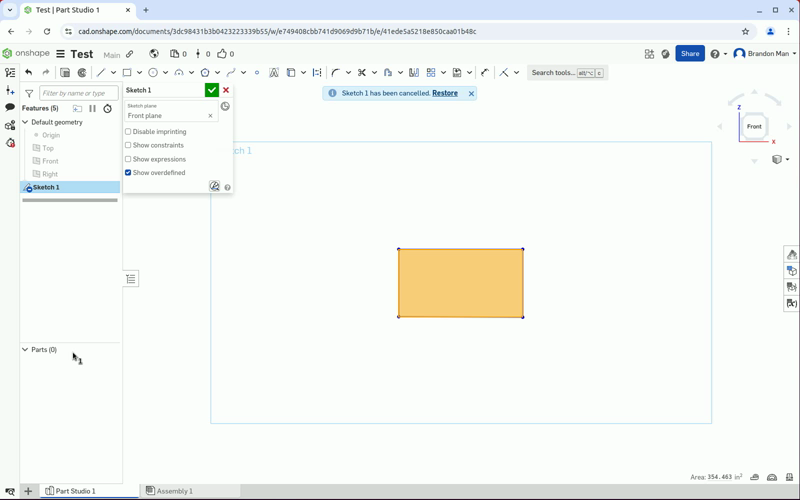
key(shift+y)
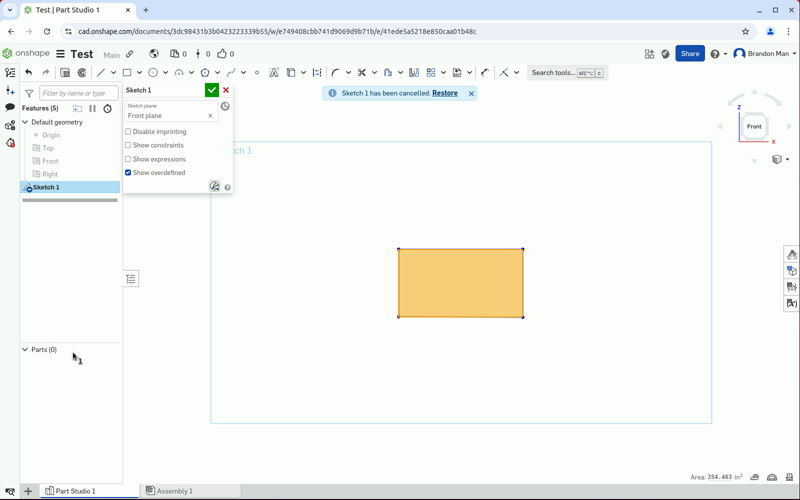
key(shift+e)
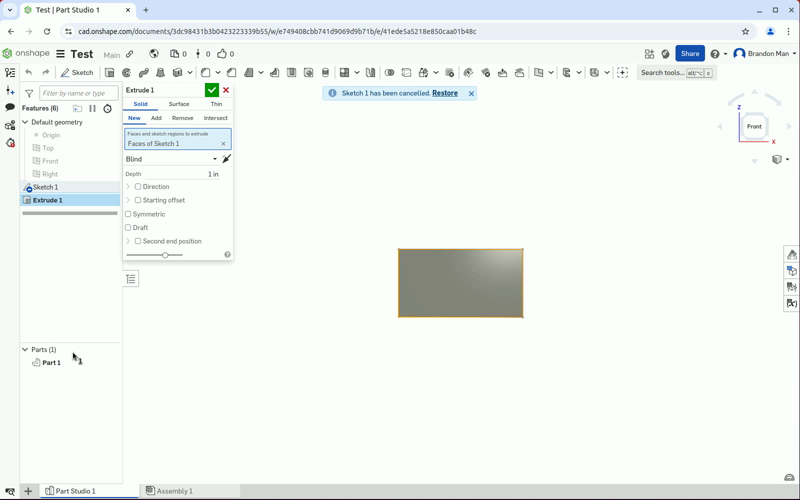
mouse_move(143, 106)
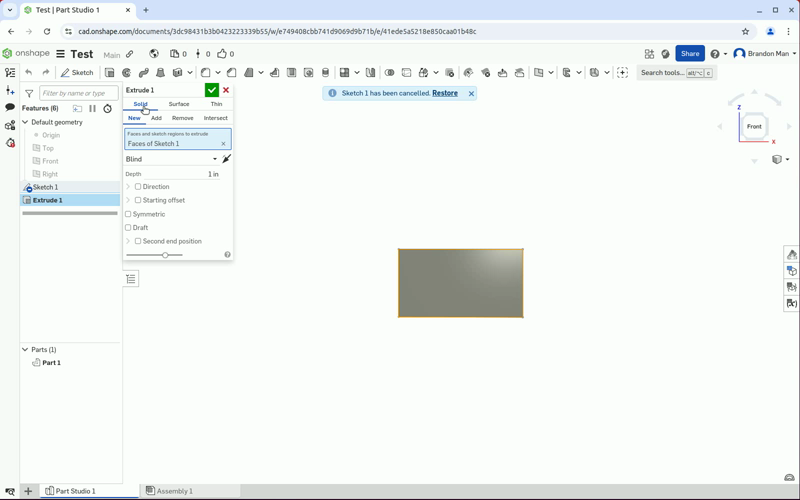
click(143, 106)
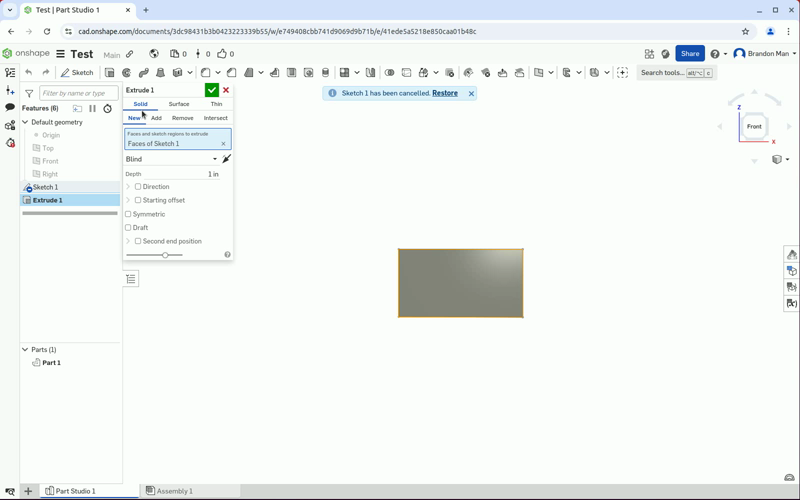
mouse_move(137, 120)
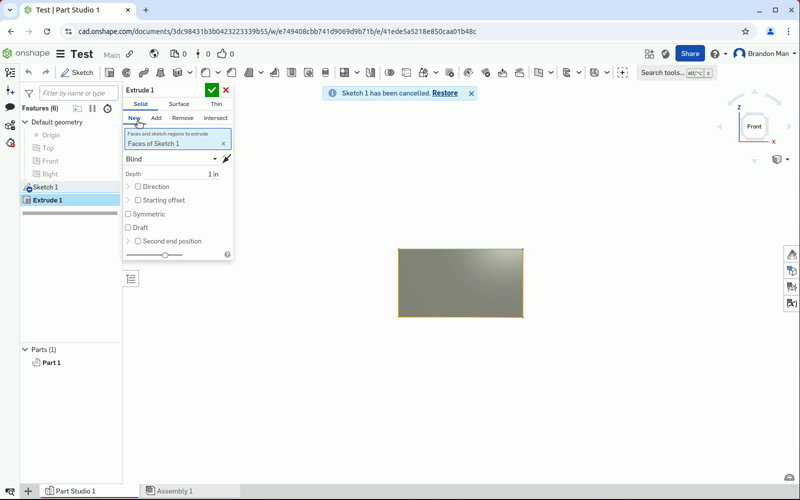
click(137, 120)
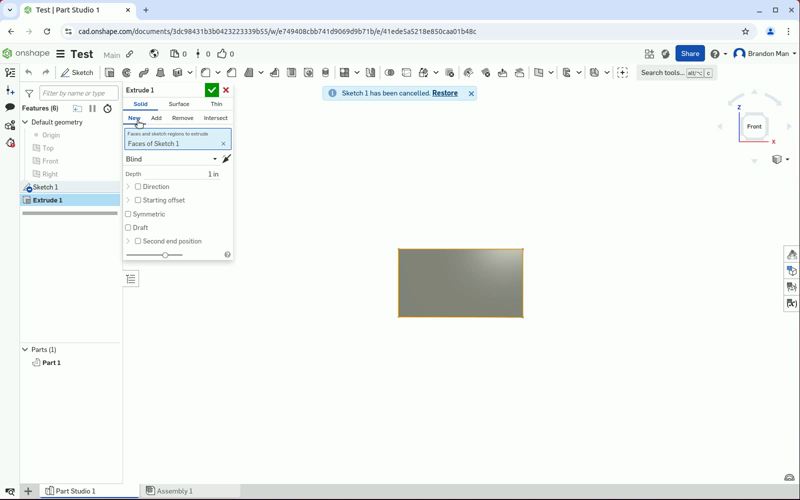
key(tab, 4)
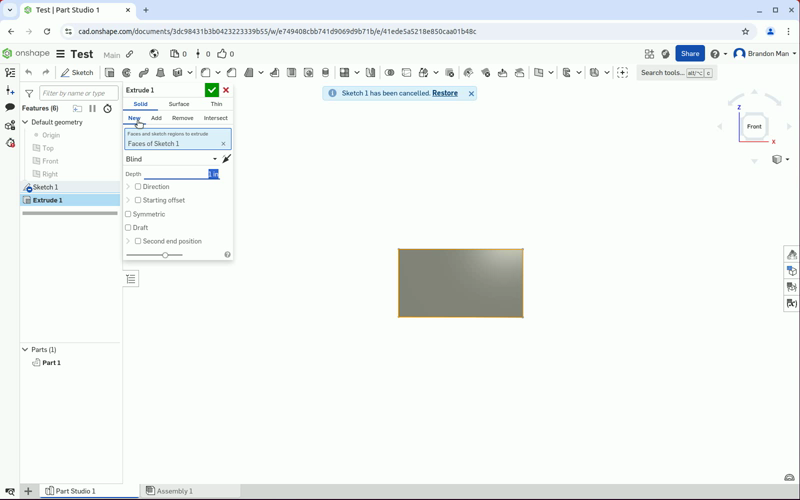
text(13.961)
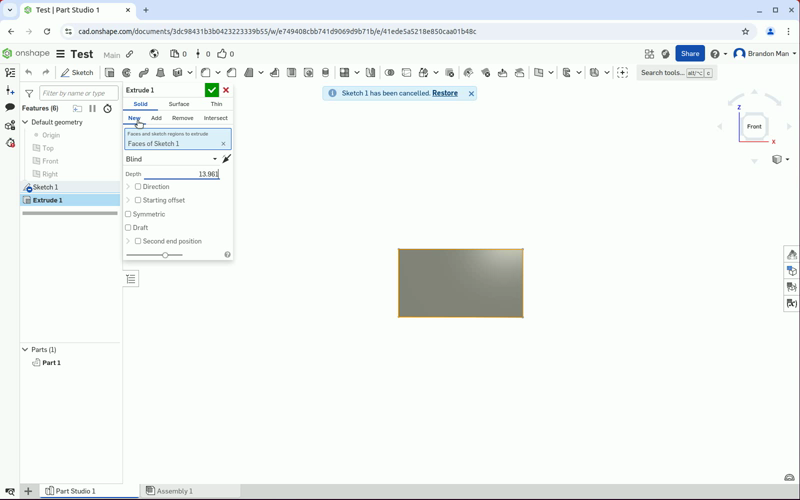
key(enter)
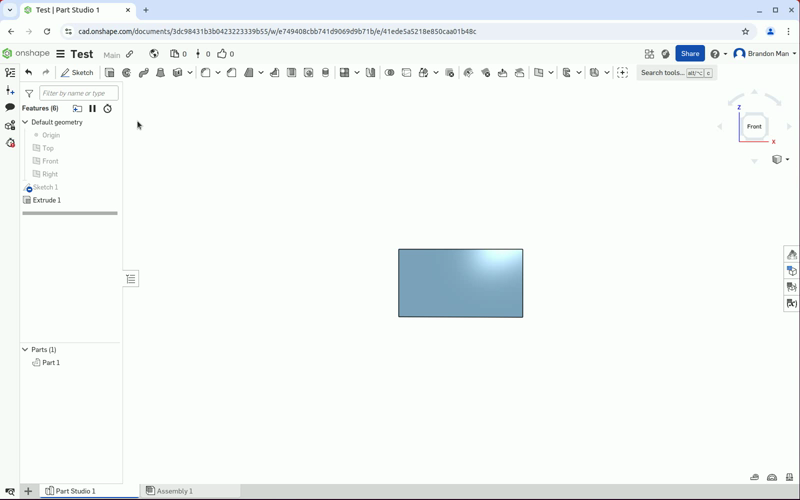
key(shift+h)
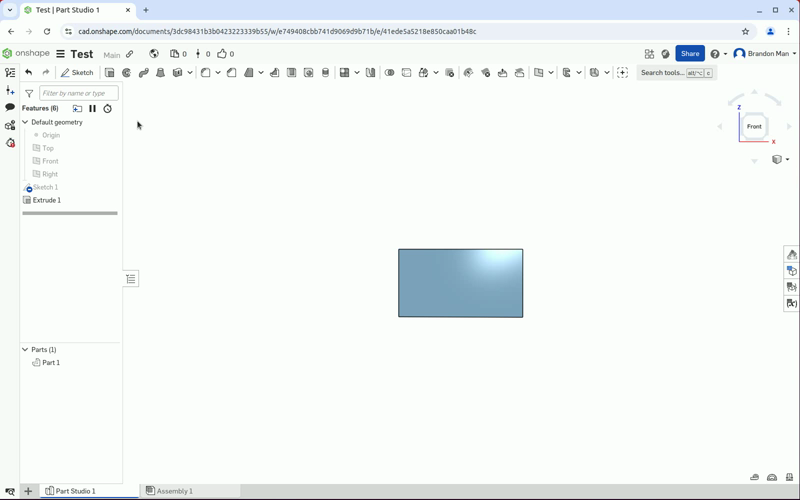
key(shift+h)
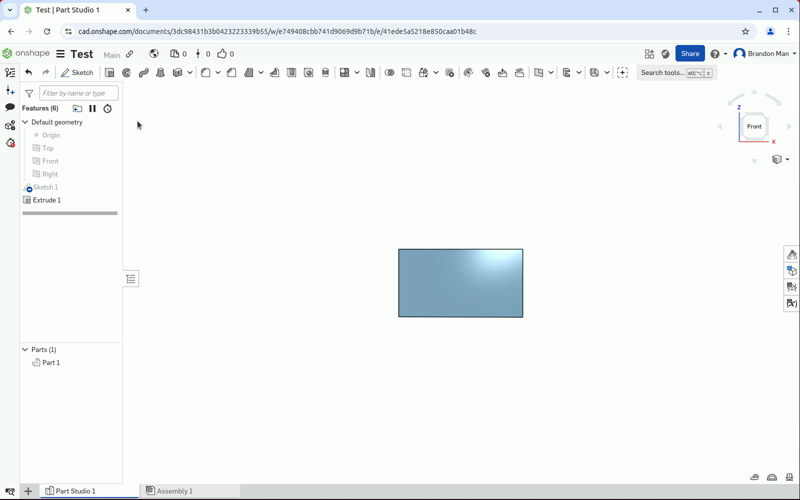
mouse_move(73, 189)
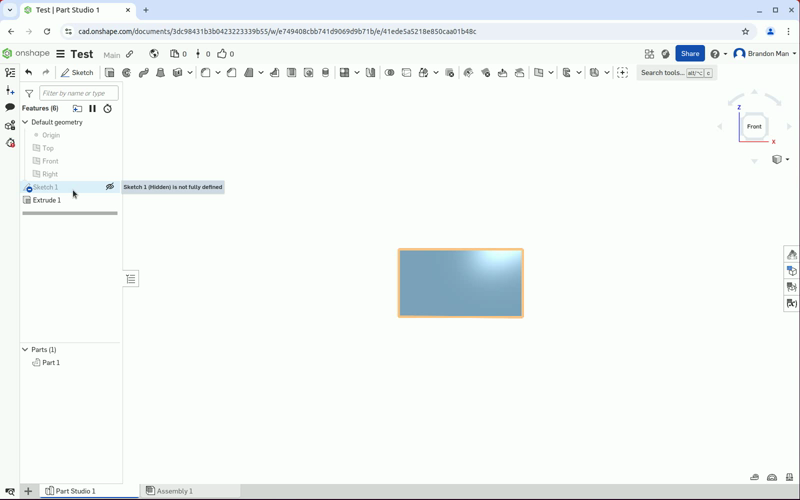
click(73, 189)
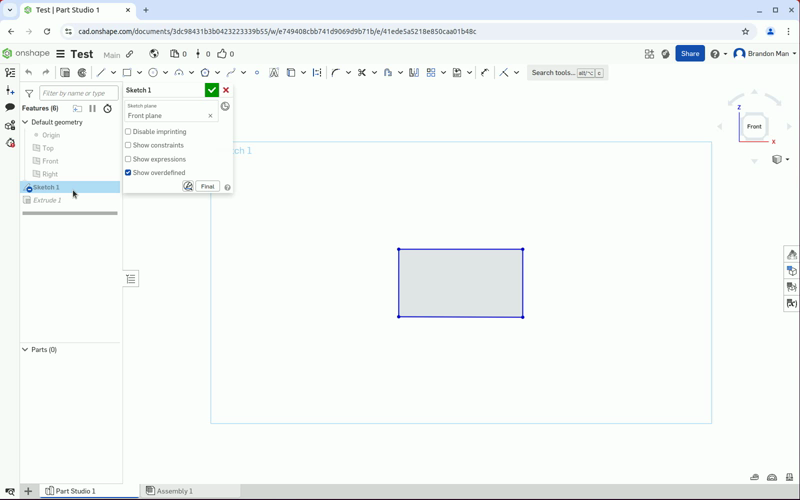
mouse_move(229, 92)
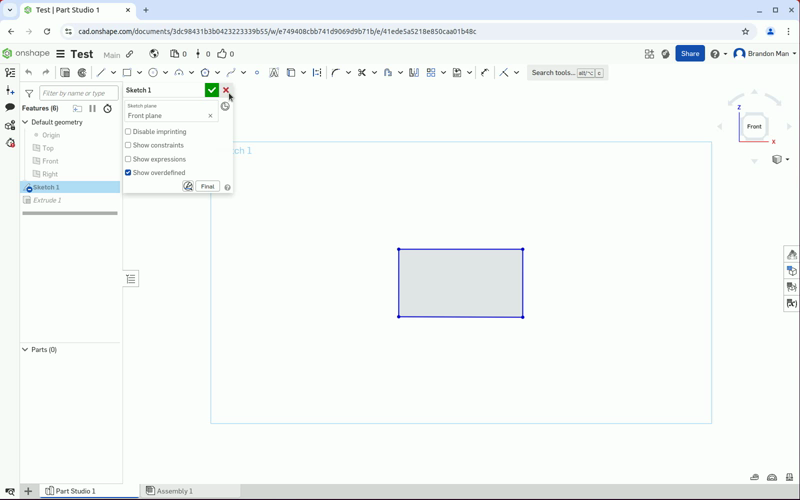
click(229, 92)
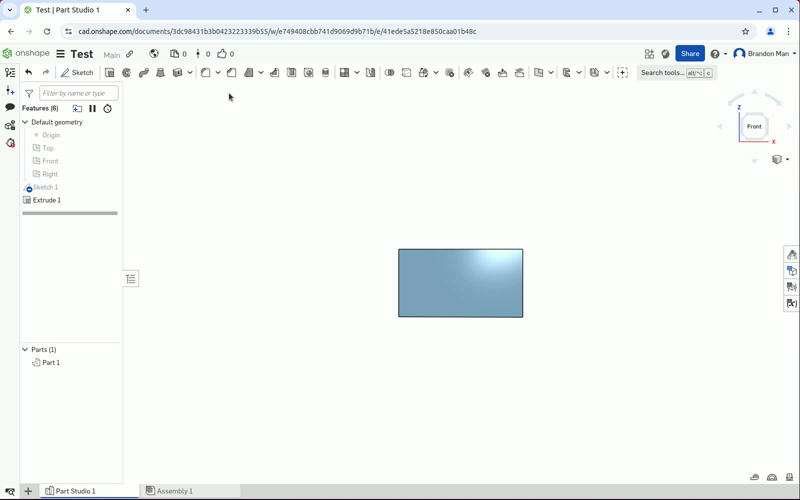
mouse_move(541, 75)
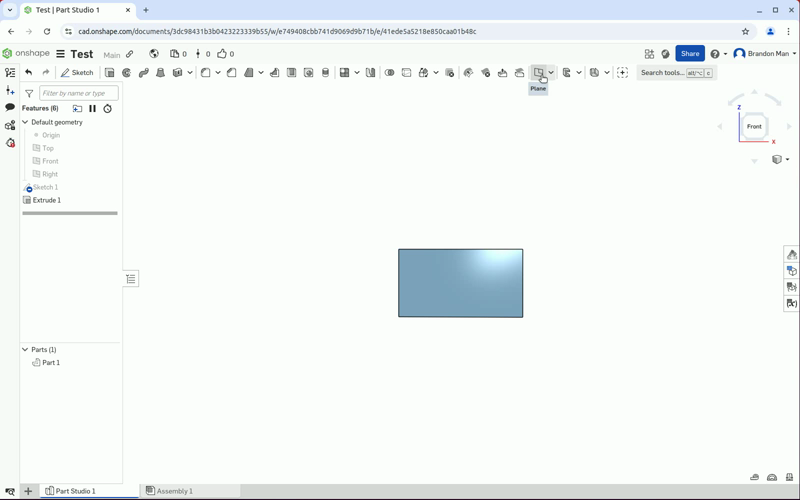
click(541, 75)
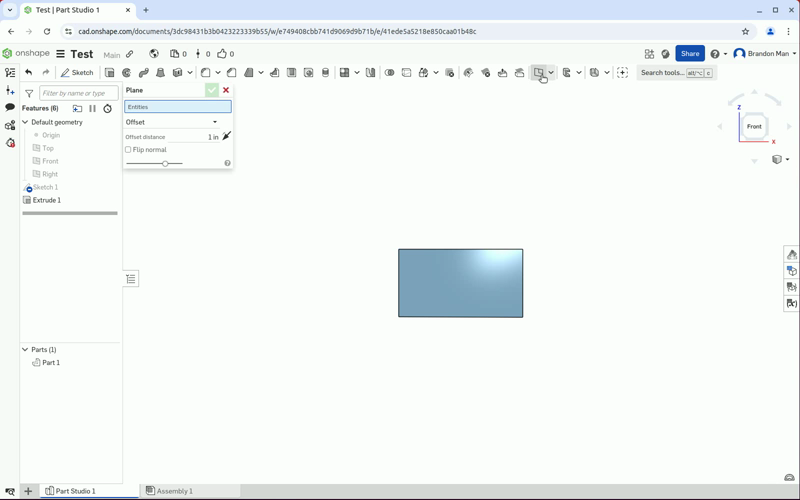
mouse_move(73, 163)
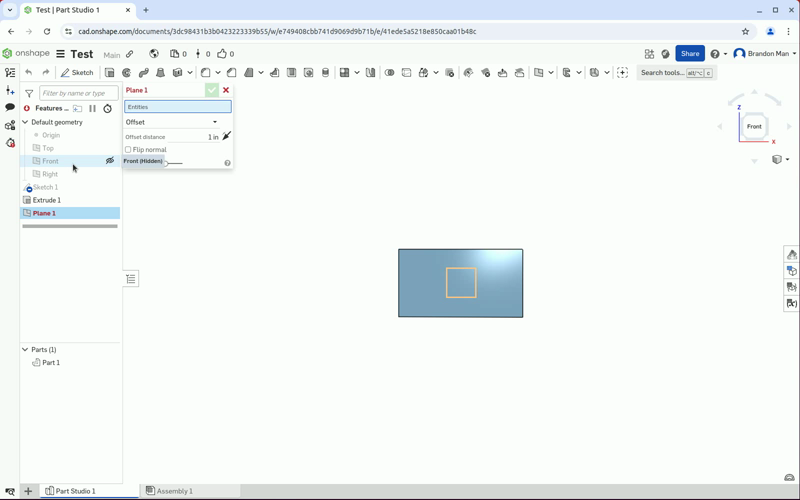
click(73, 163)
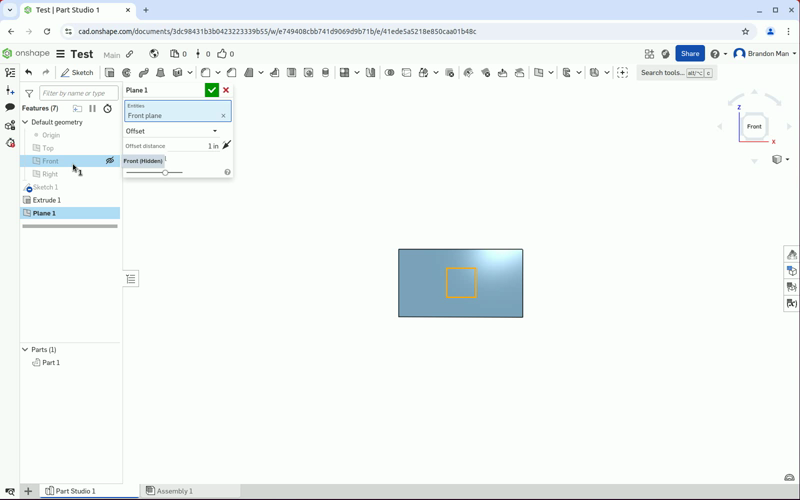
key(tab, 2)
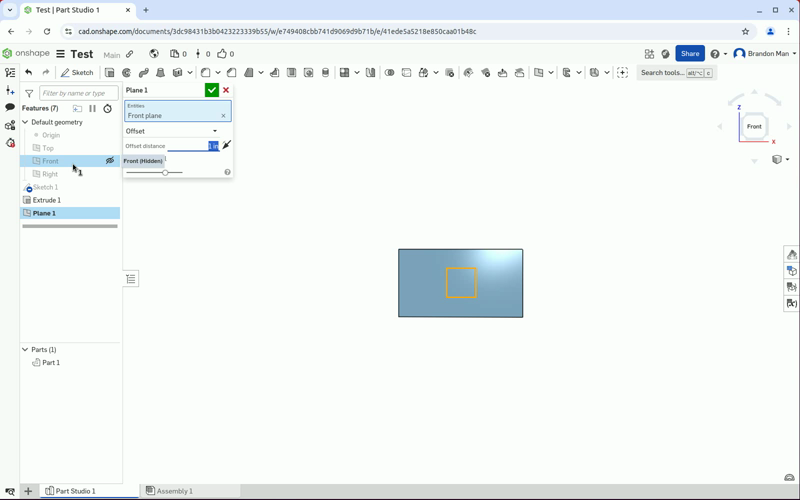
text(13.957)
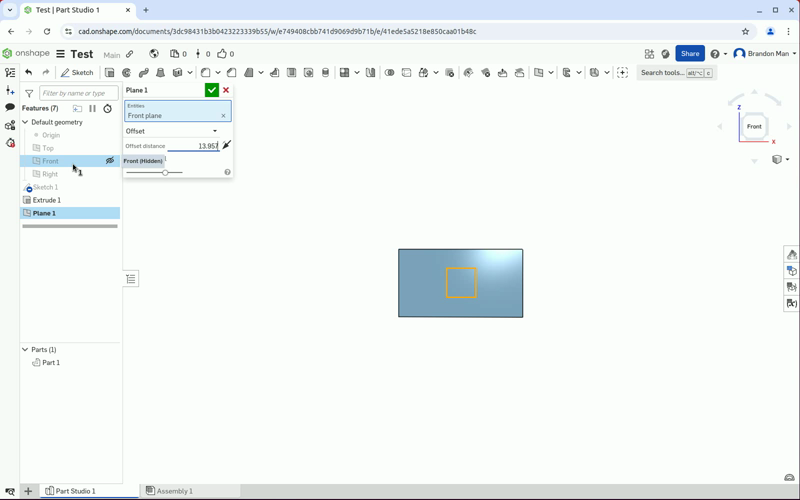
key(enter, 2)
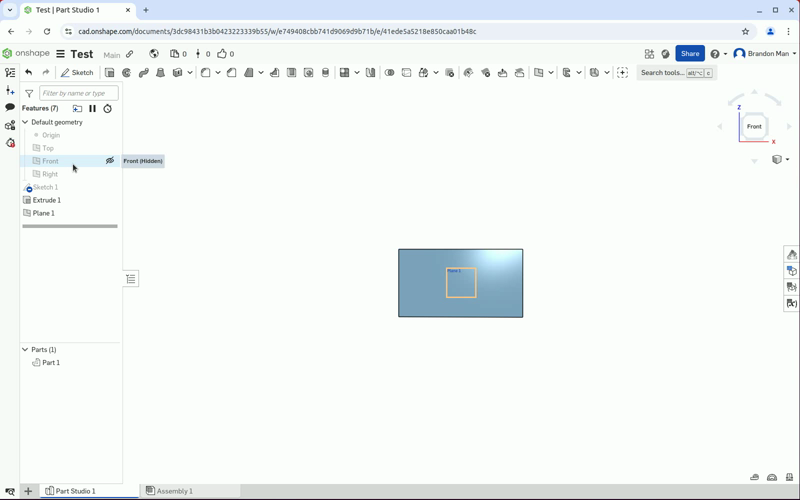
key(shift+s)
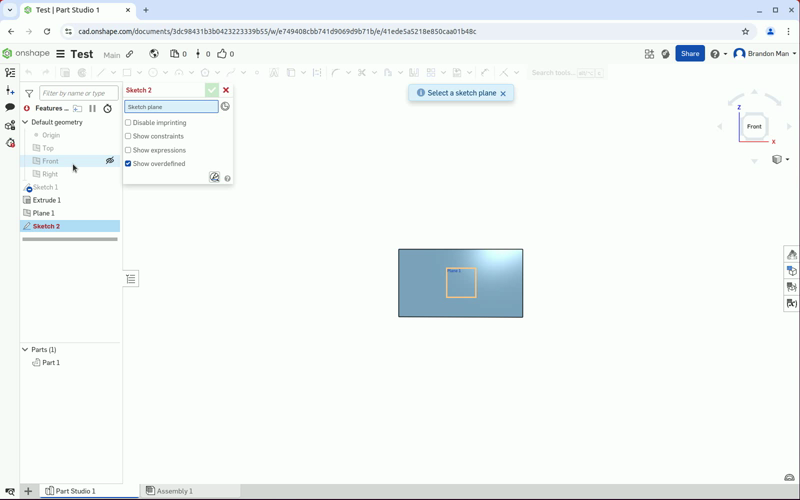
mouse_move(73, 215)
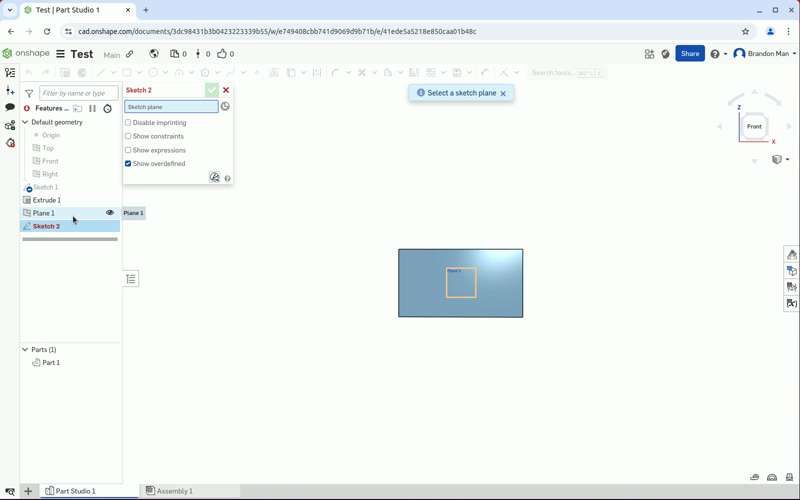
click(73, 215)
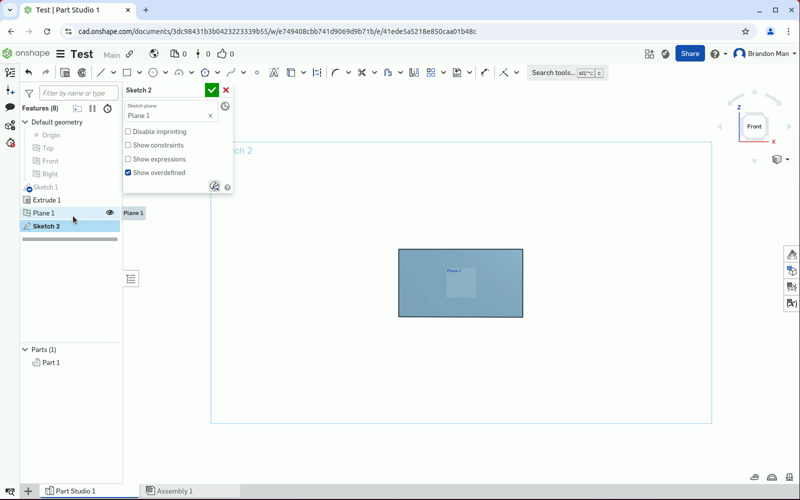
mouse_move(73, 352)
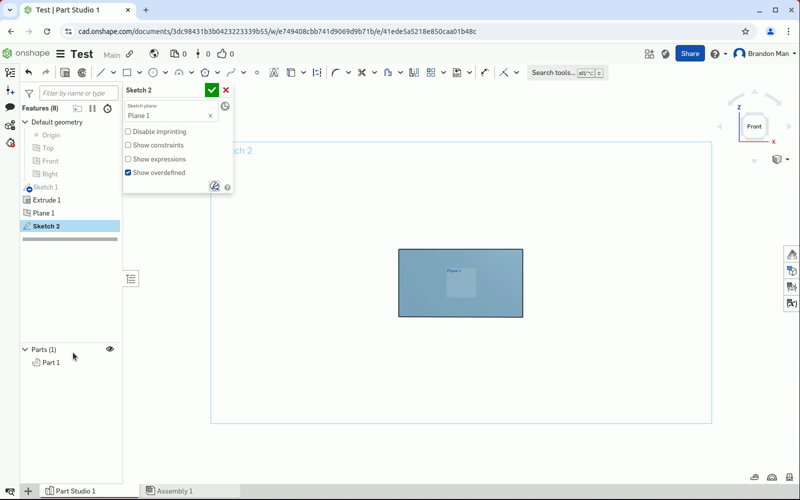
key(y)
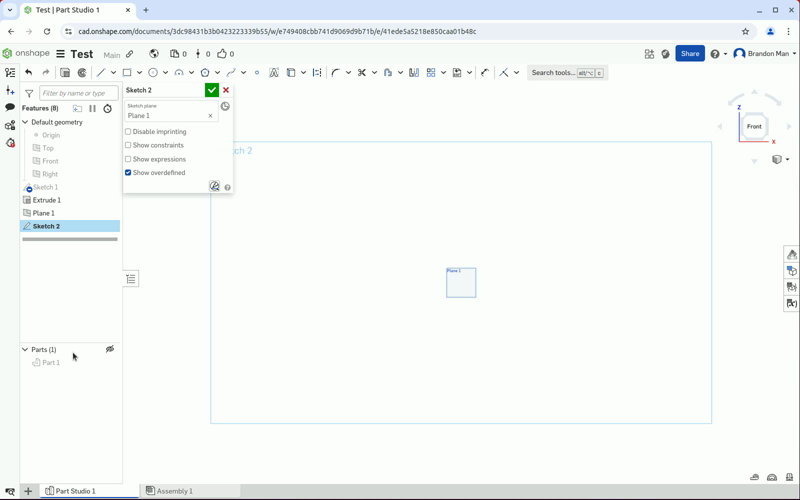
key(c)
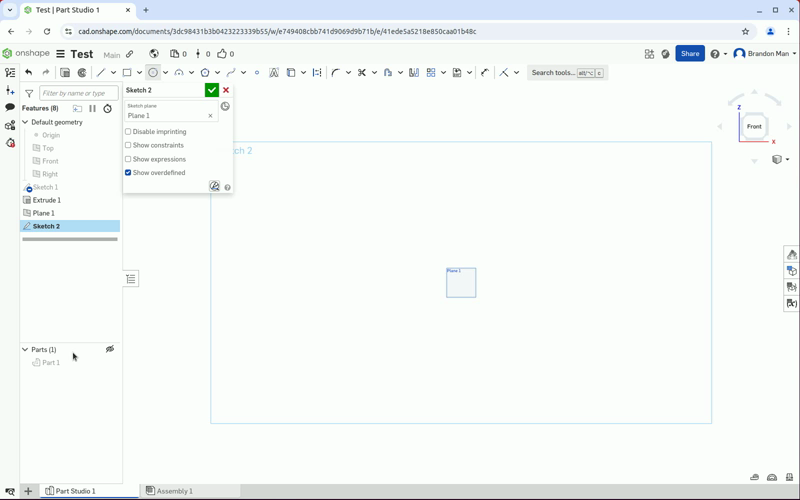
key_down(shift)
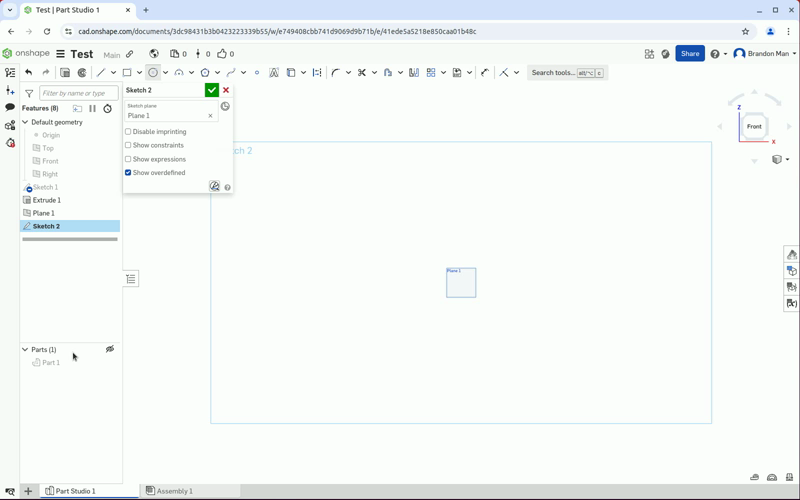
mouse_move(461, 282)
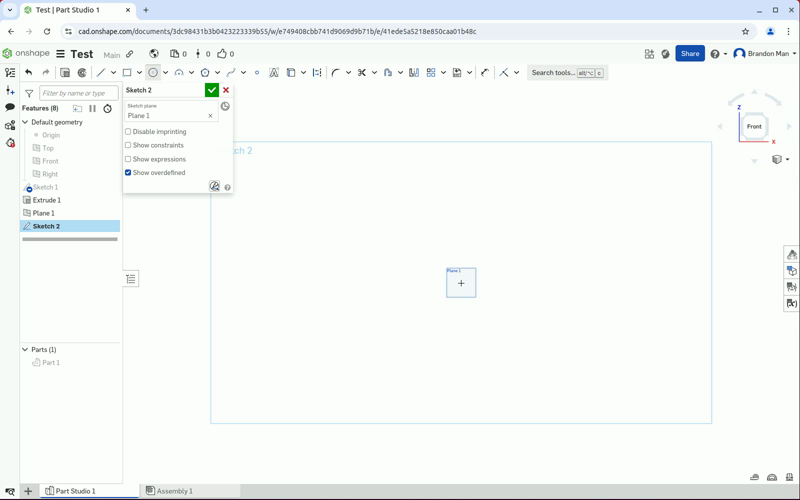
click(461, 282)
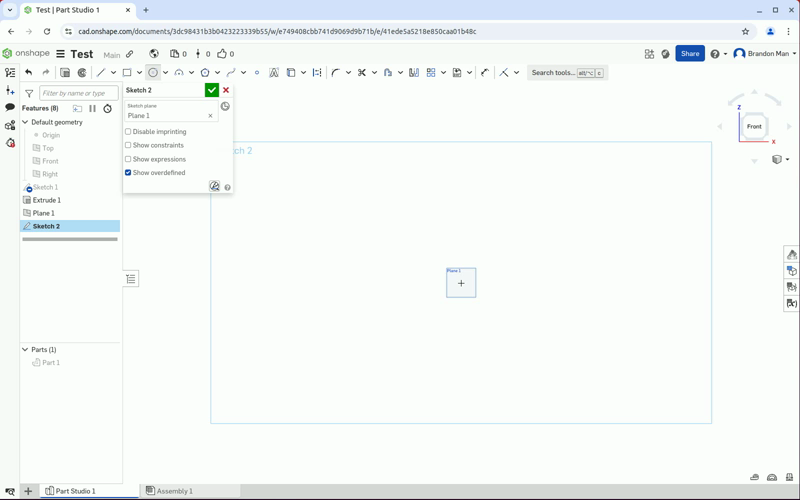
key_up(shift)
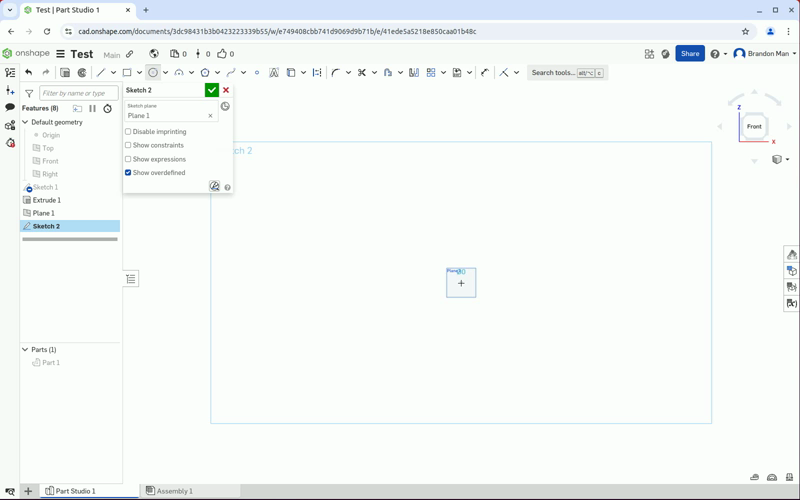
mouse_move(484, 282)
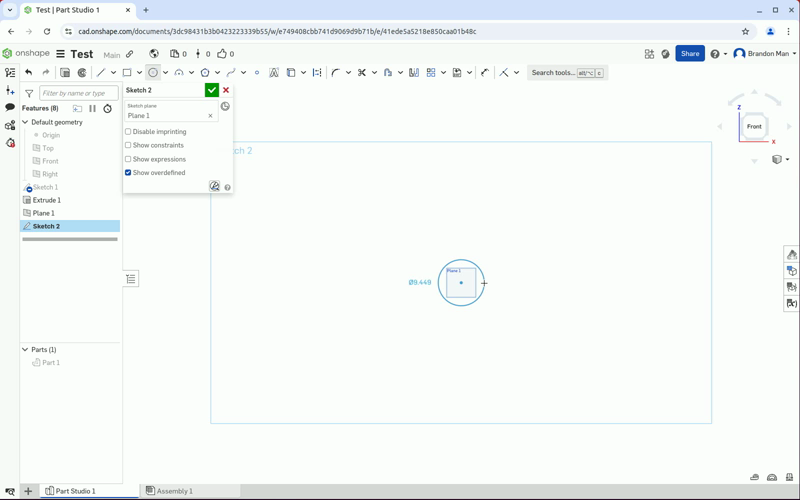
click(484, 282)
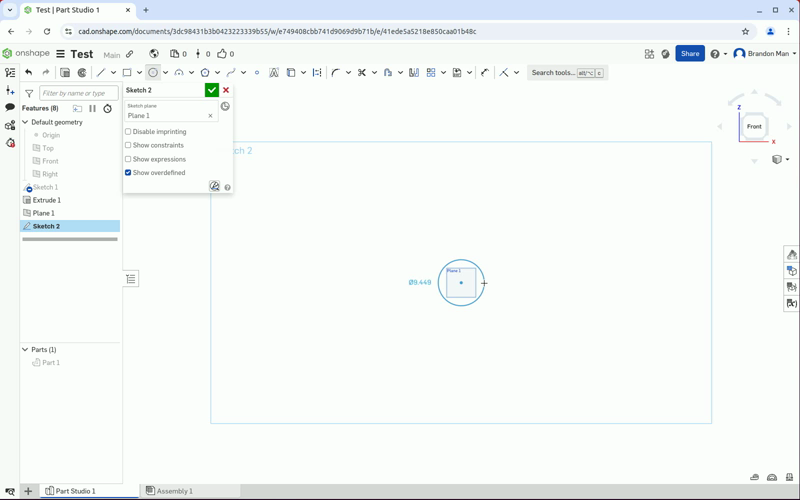
key(esc)
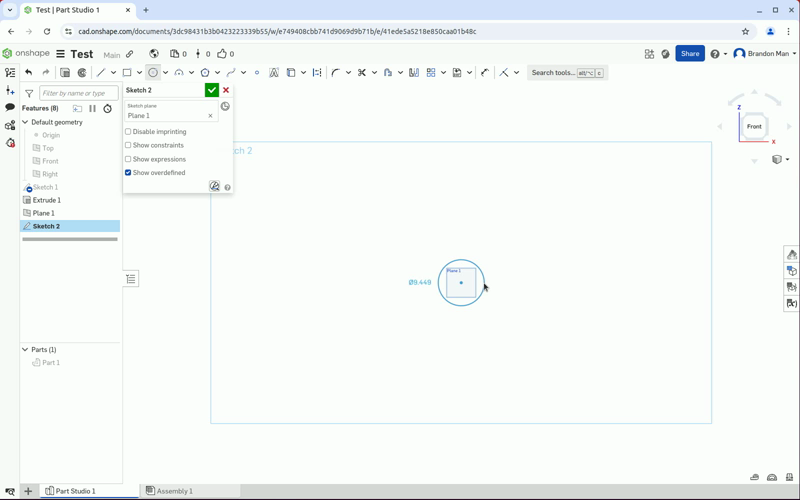
mouse_move(467, 285)
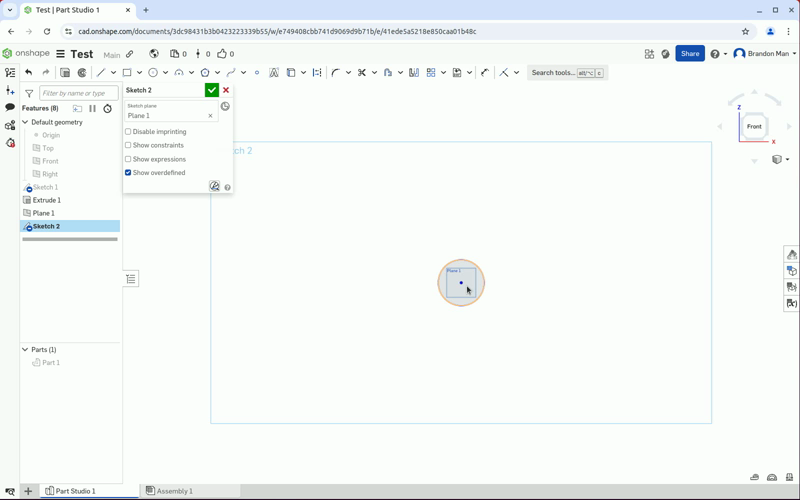
scroll(6)
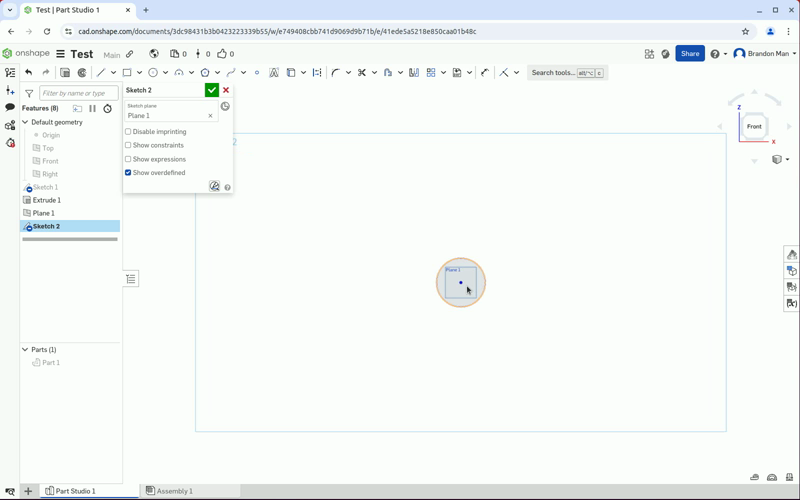
scroll(6)
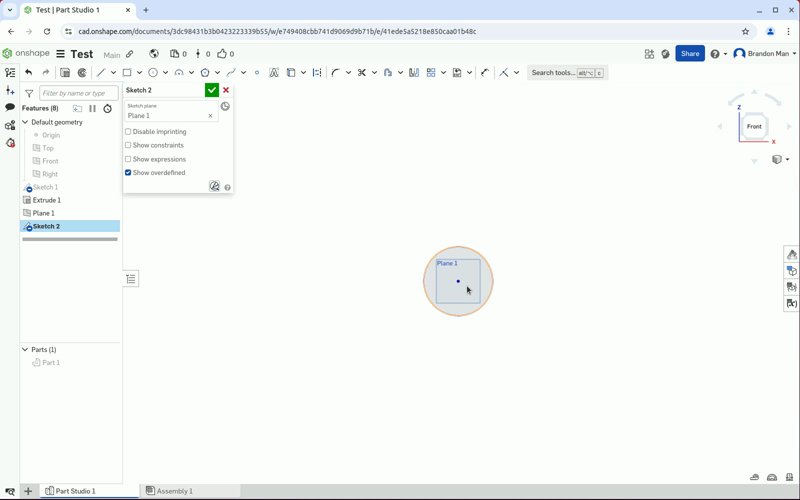
scroll(6)
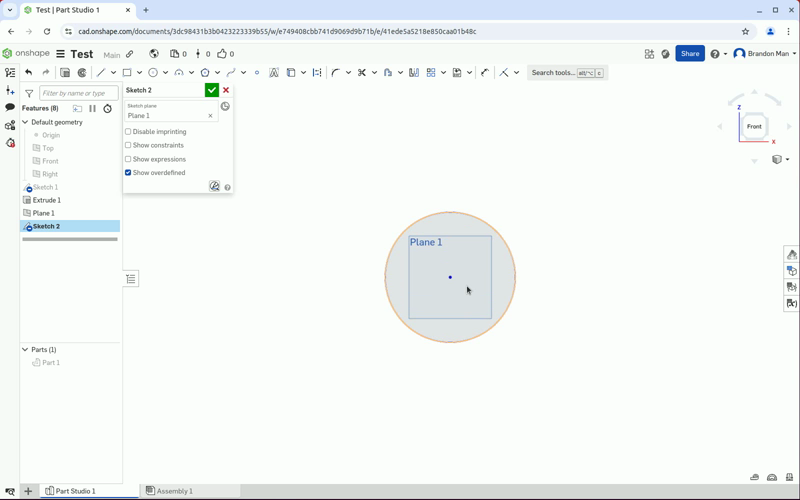
scroll(6)
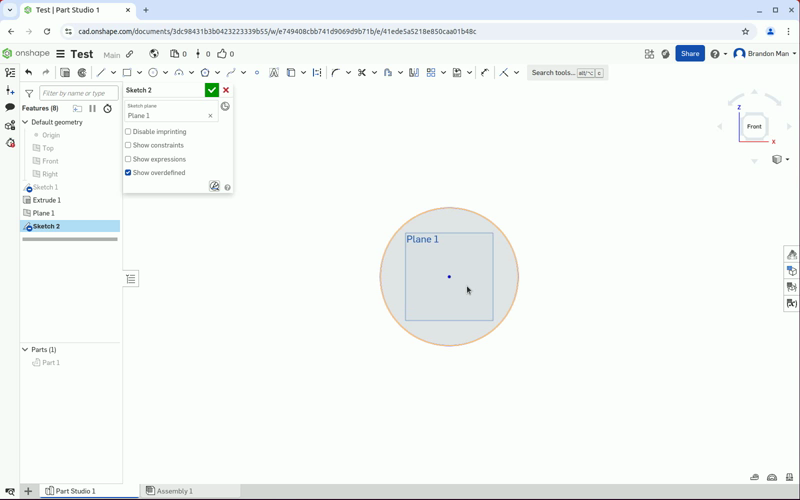
scroll(6)
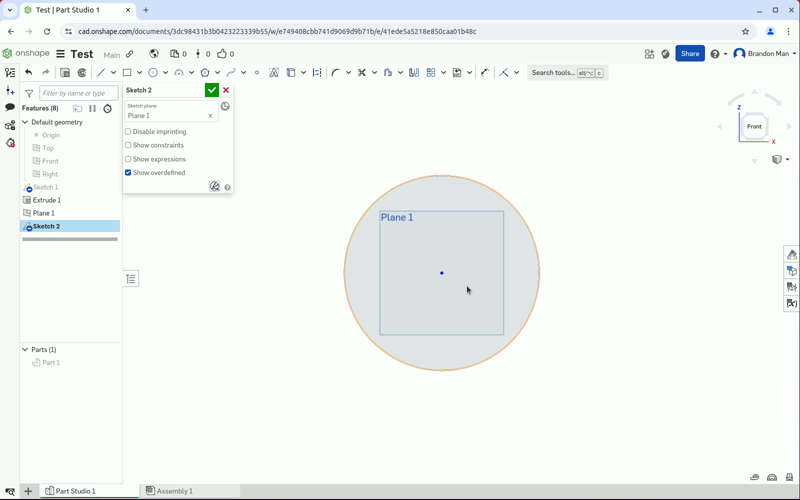
scroll(6)
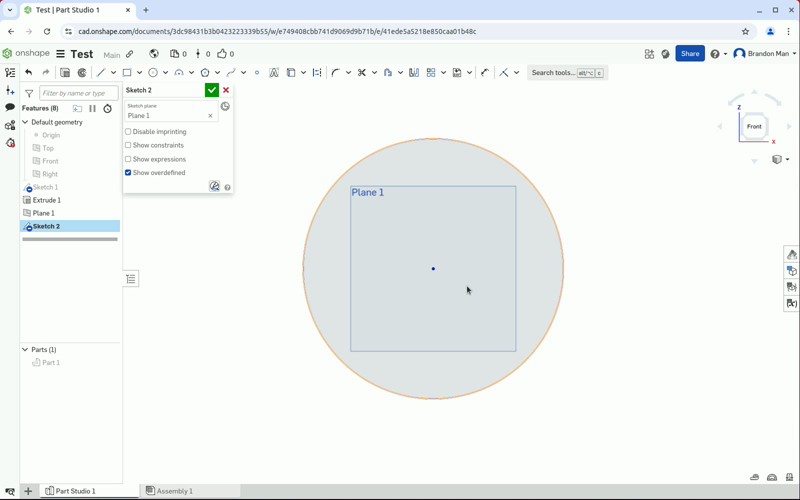
scroll(6)
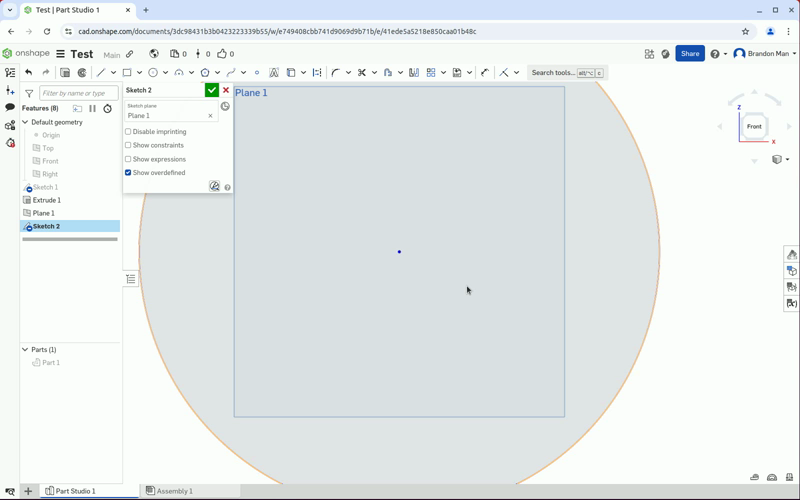
click(467, 285)
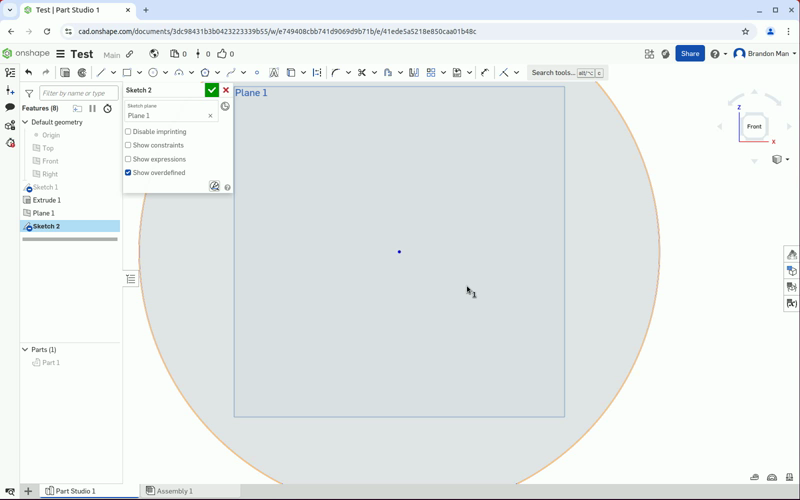
scroll(-6)
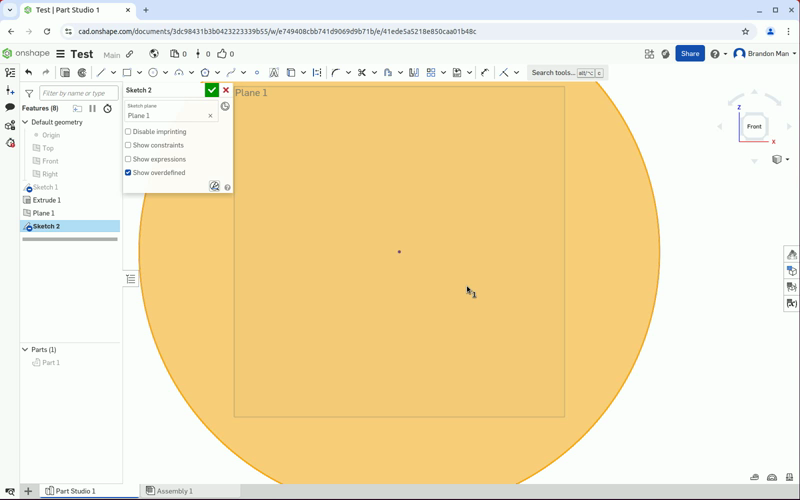
scroll(-6)
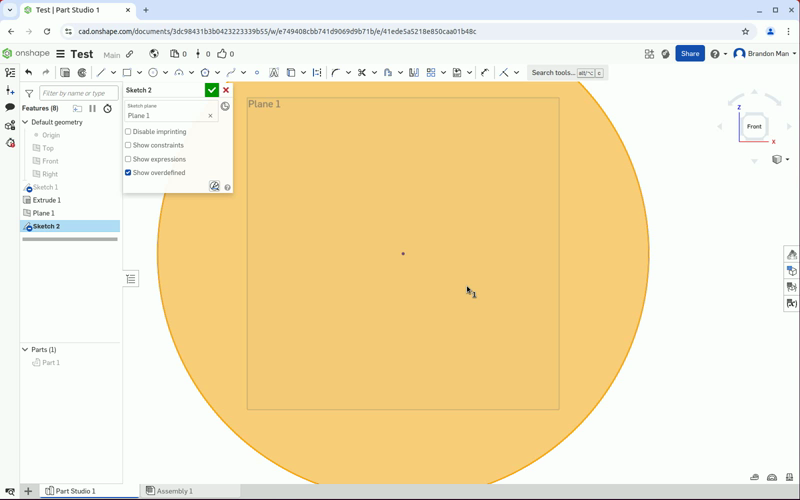
scroll(-6)
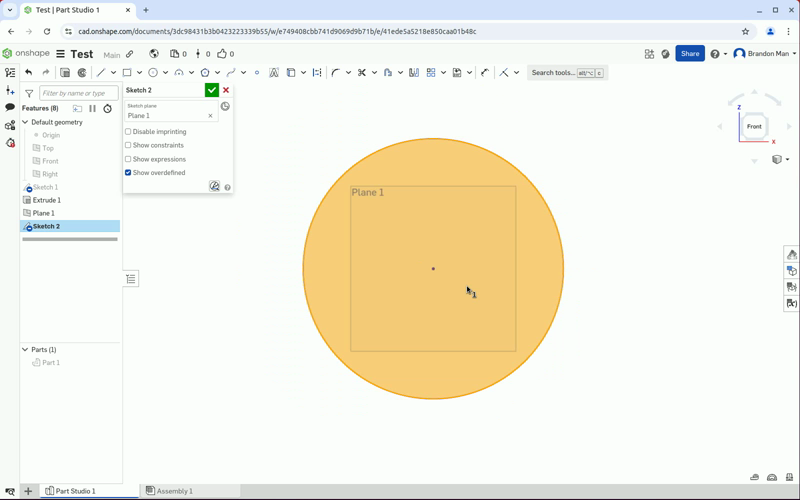
scroll(-6)
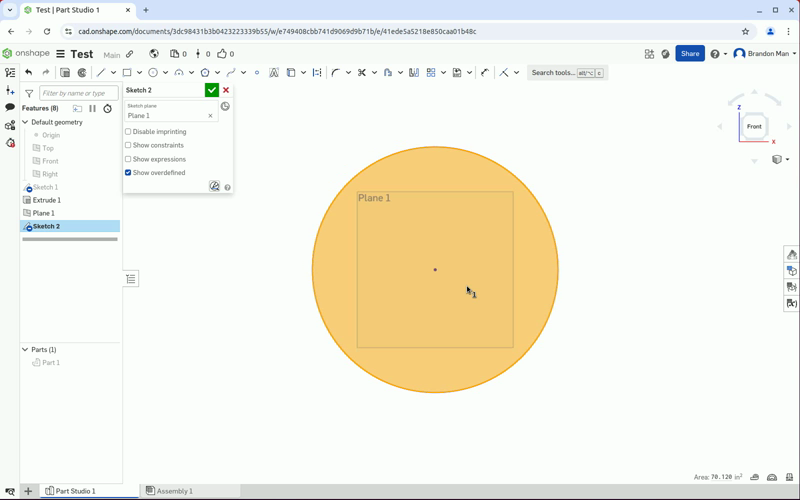
scroll(-6)
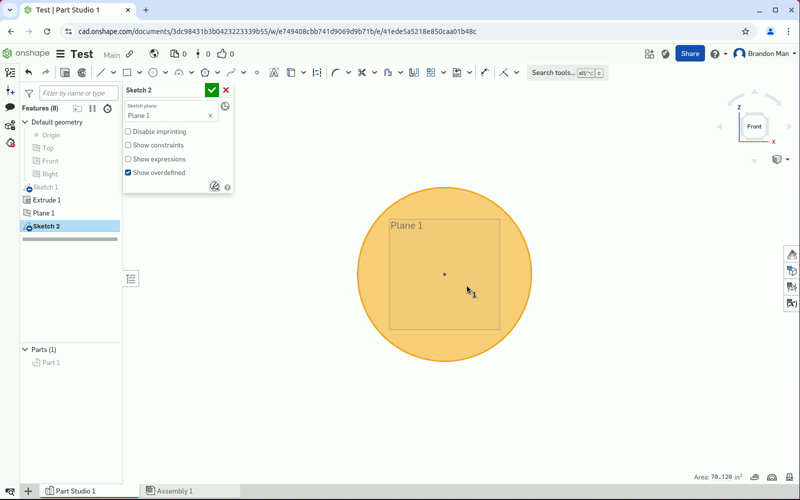
scroll(-6)
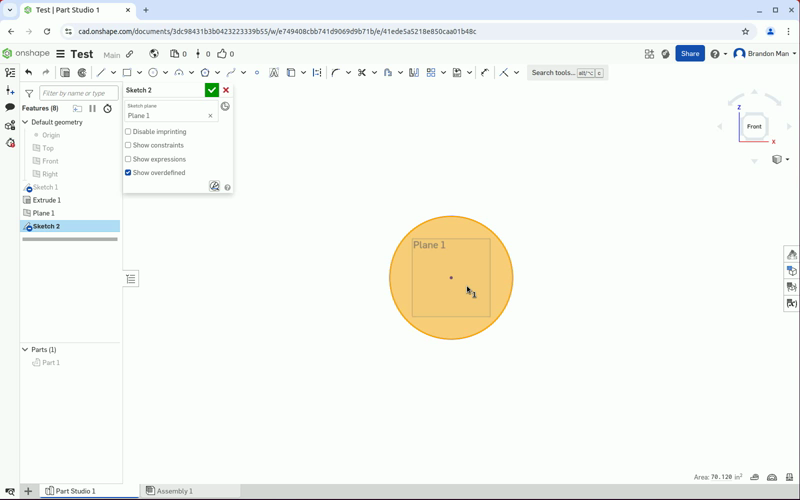
scroll(-6)
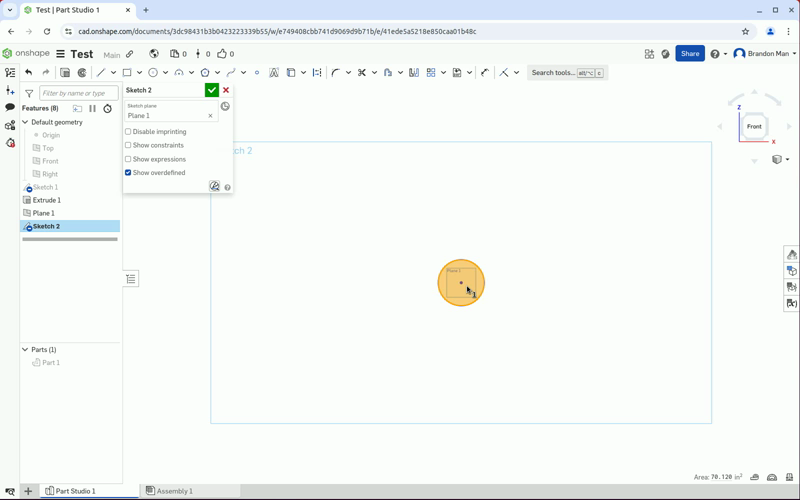
mouse_move(73, 352)
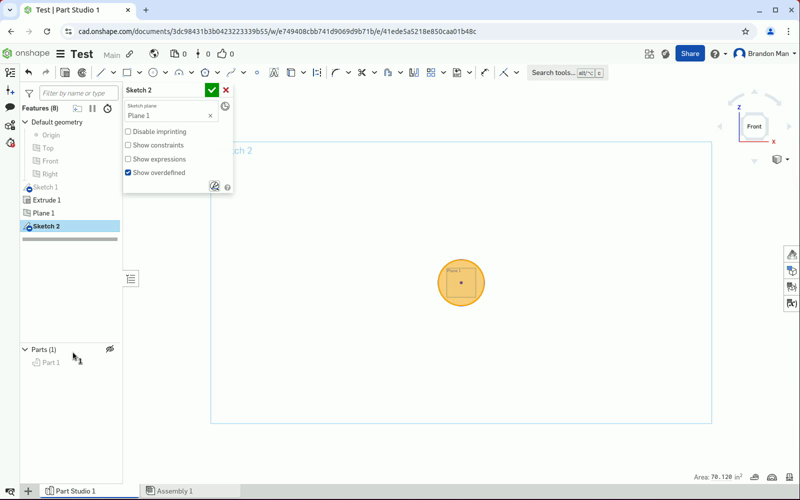
key(shift+y)
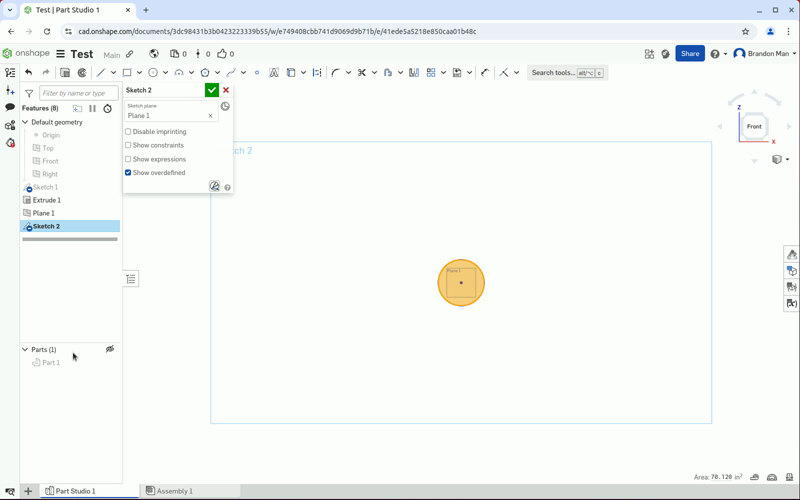
key(shift+e)
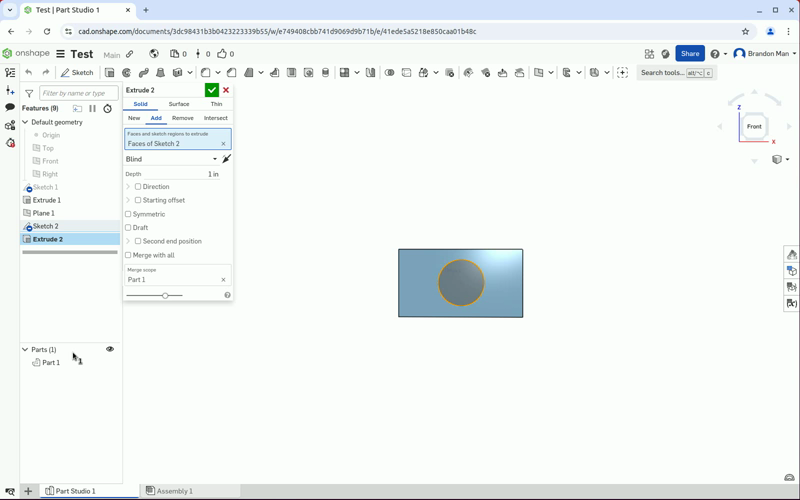
mouse_move(143, 106)
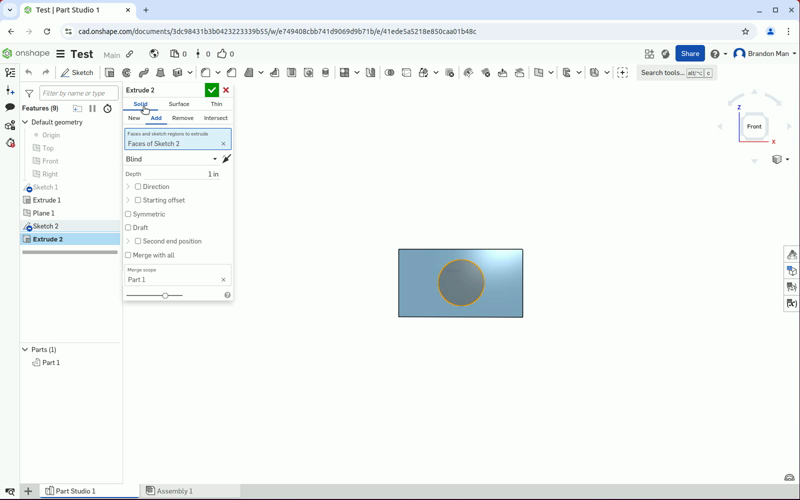
click(143, 106)
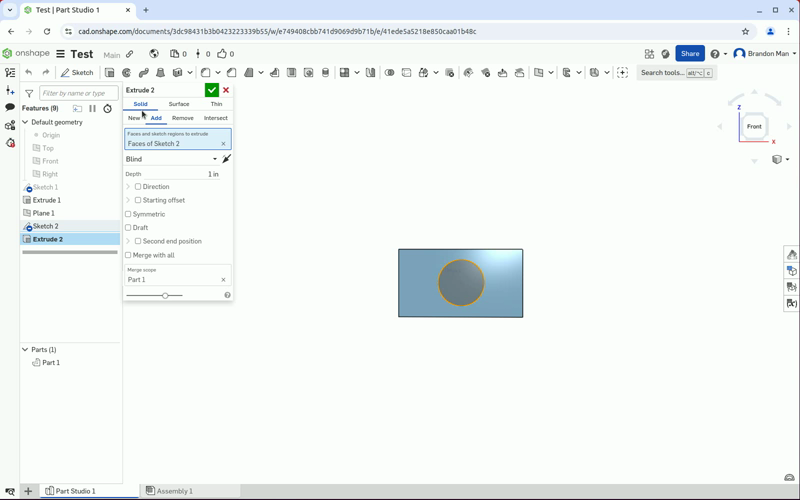
mouse_move(137, 120)
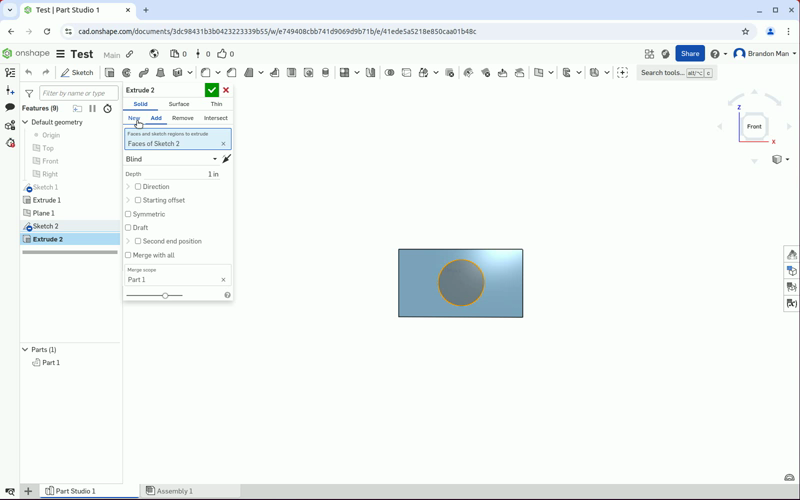
click(137, 120)
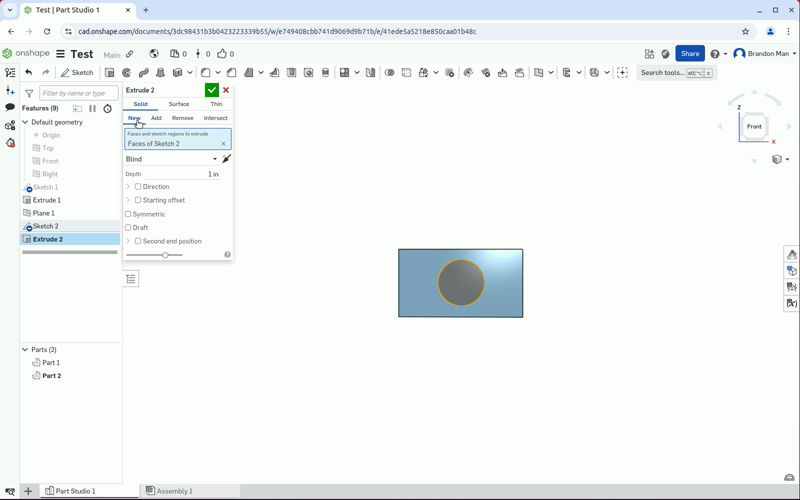
key(tab, 4)
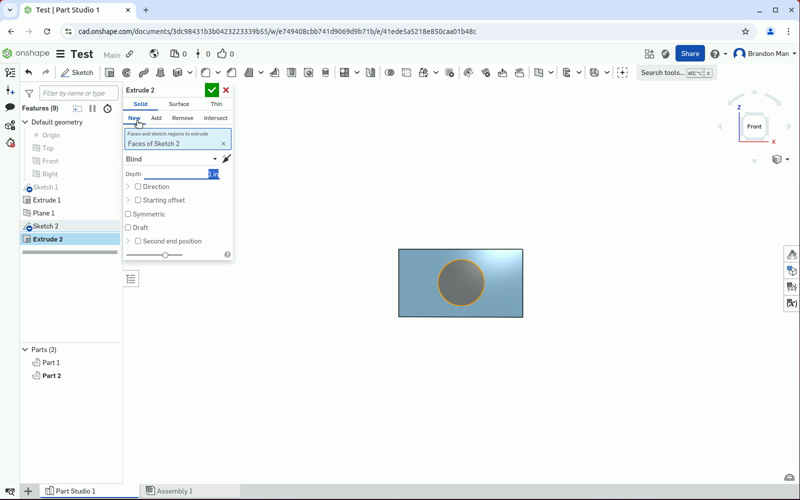
text(9.147)
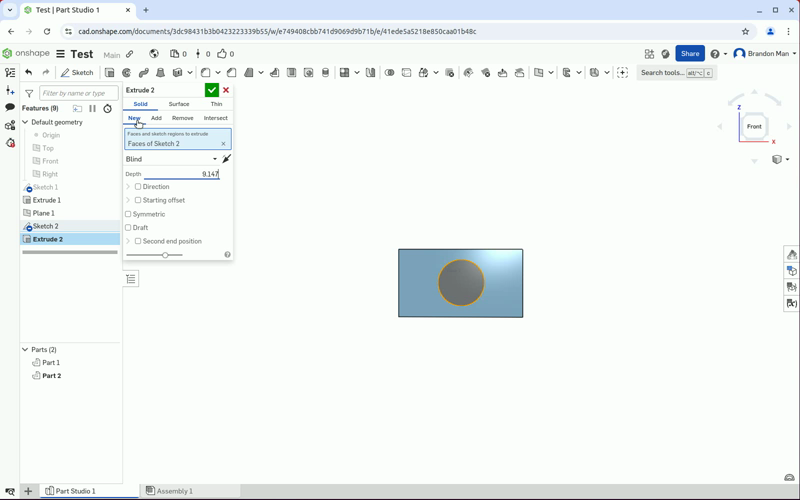
key(enter)
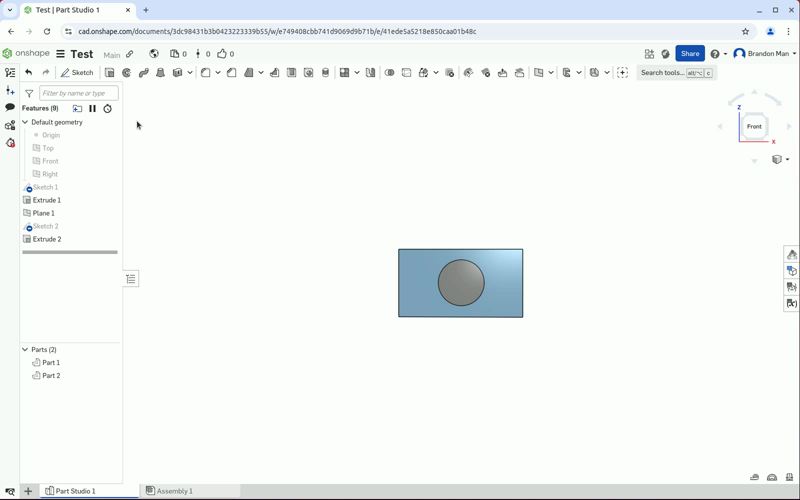
key(shift+h)
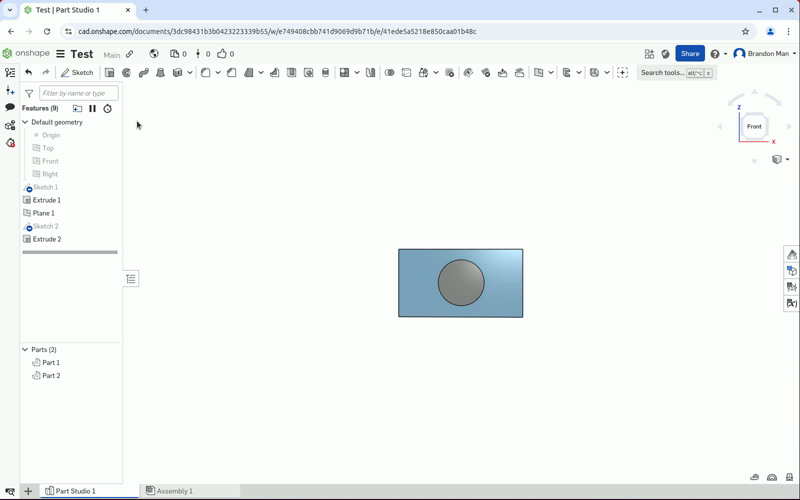
key(shift+h)
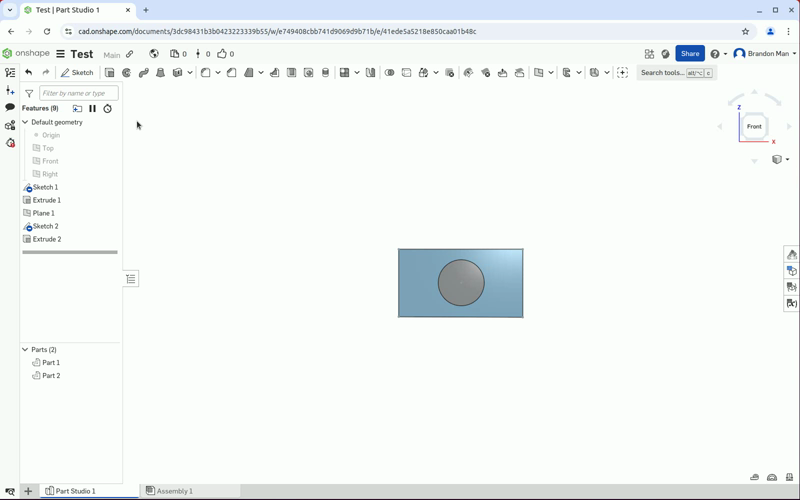
key(shift+7)
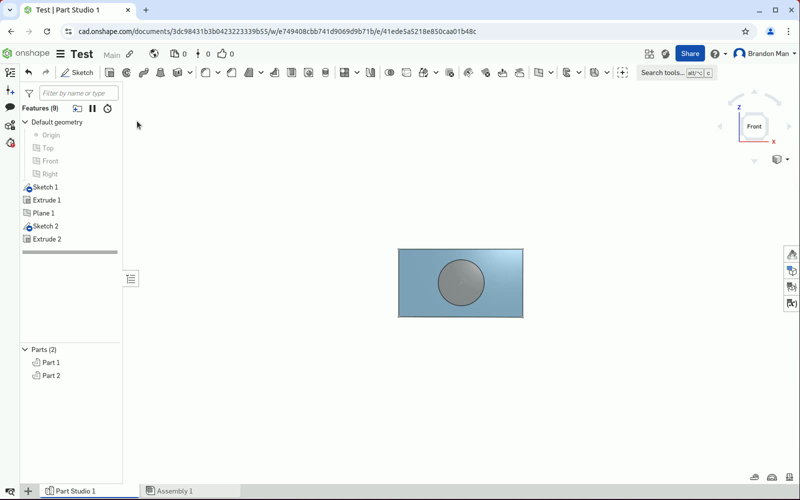
key(left, 2)
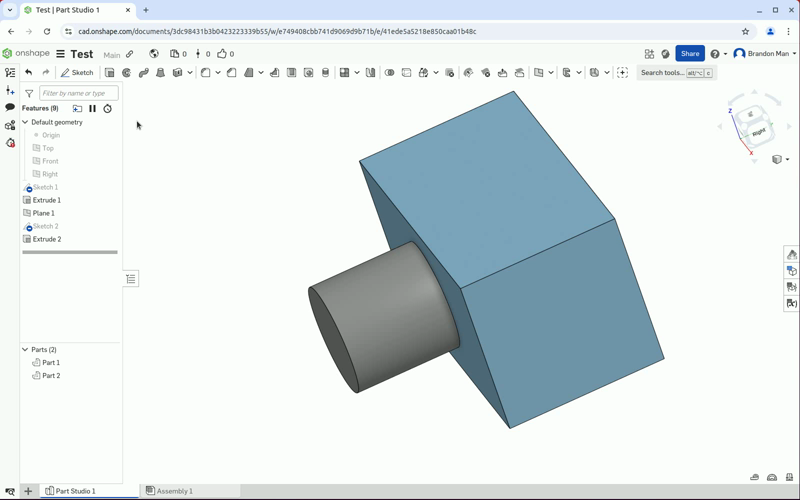
key(down, 2)
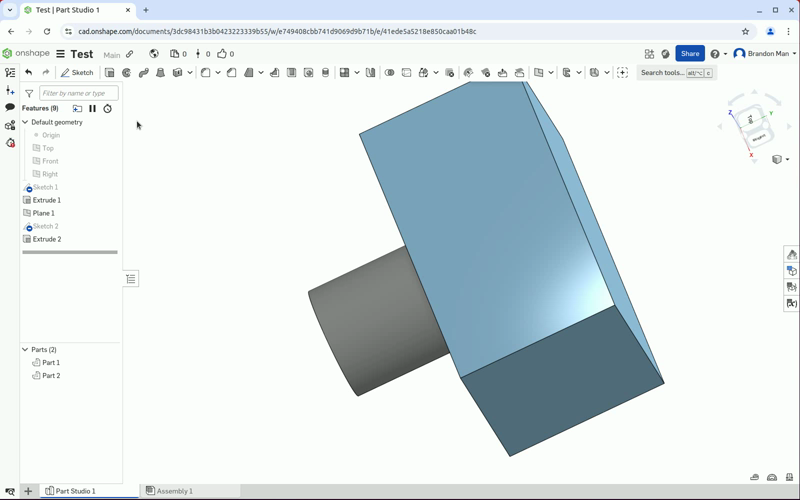
key(up, 2)
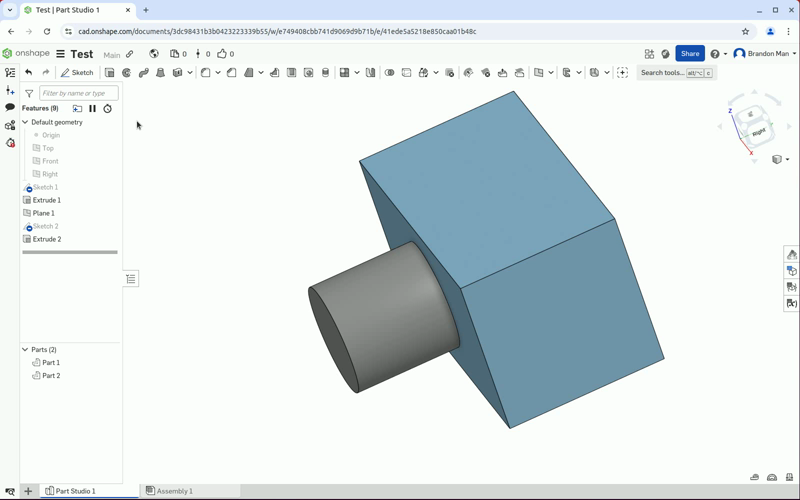
key(right, 2)
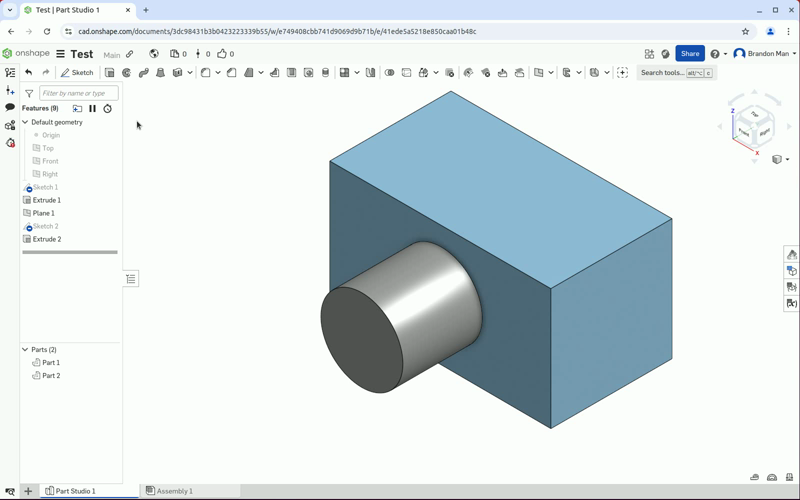
mouse_move(73, 189)
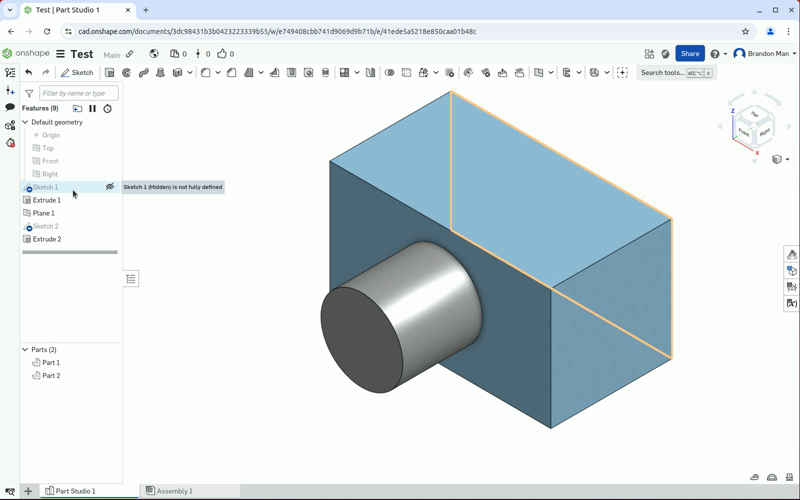
click(73, 189)